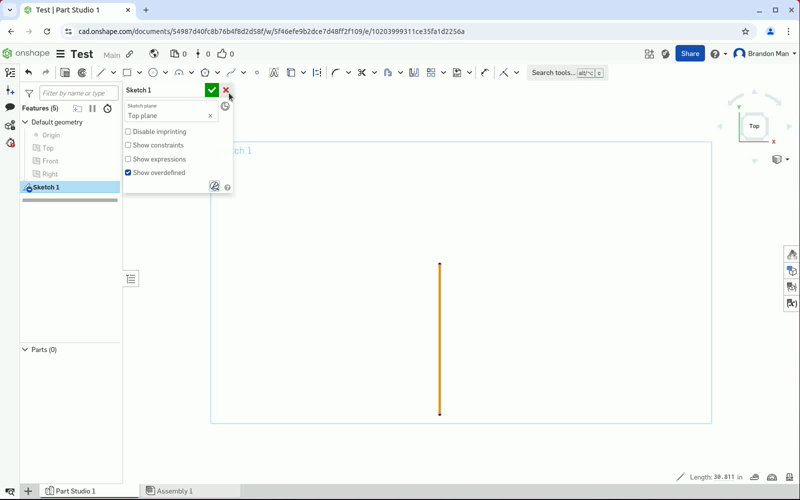
key(shift+h)
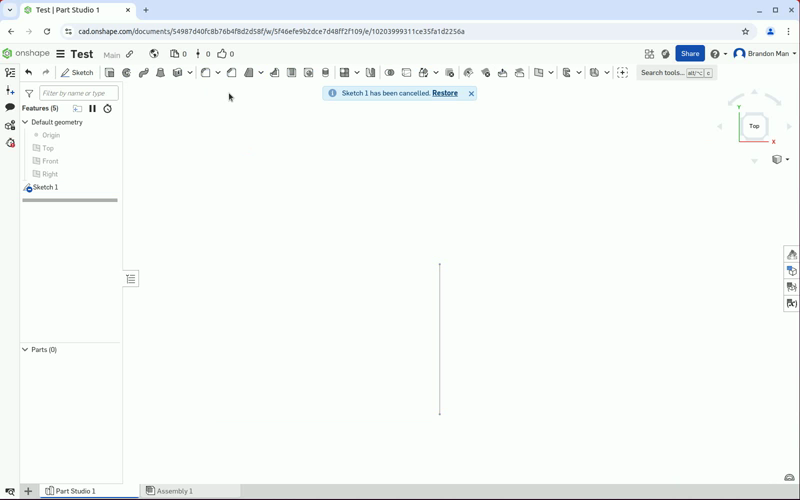
key(shift+s)
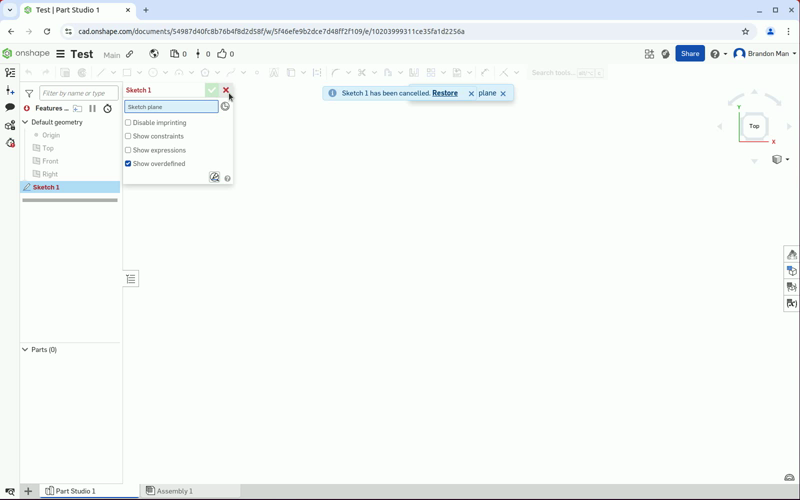
mouse_move(73, 150)
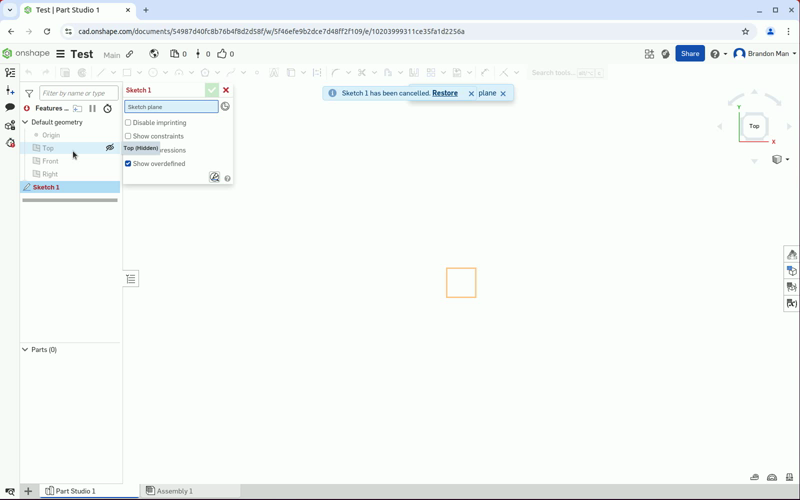
click(73, 150)
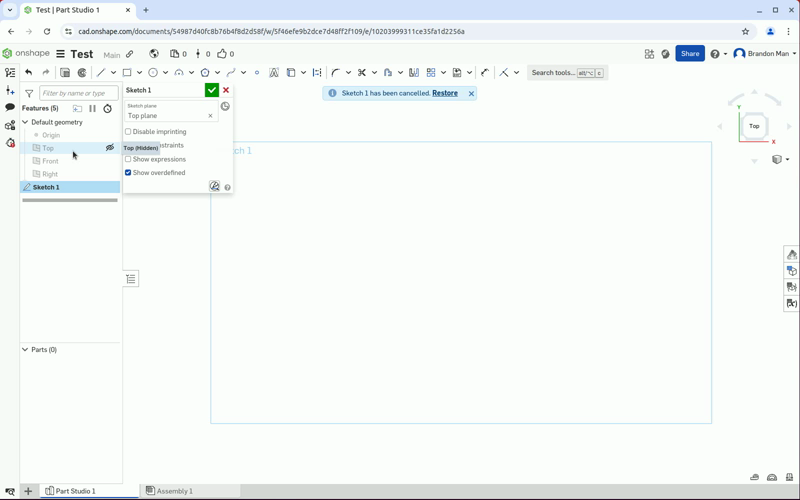
mouse_move(73, 352)
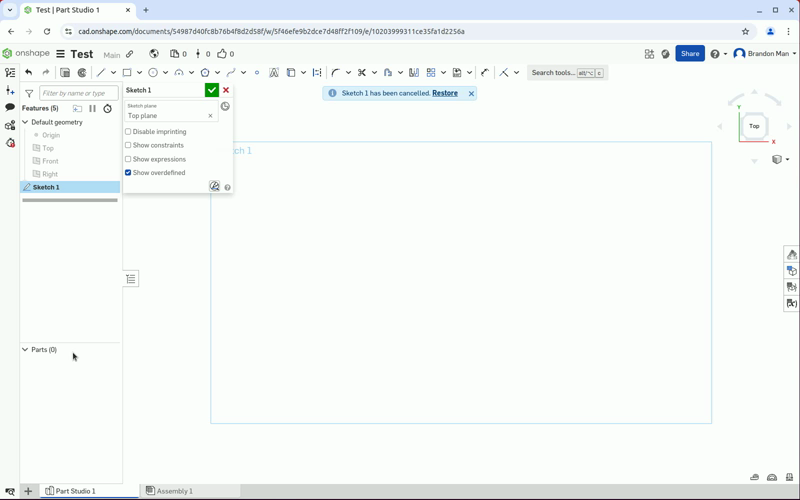
key(y)
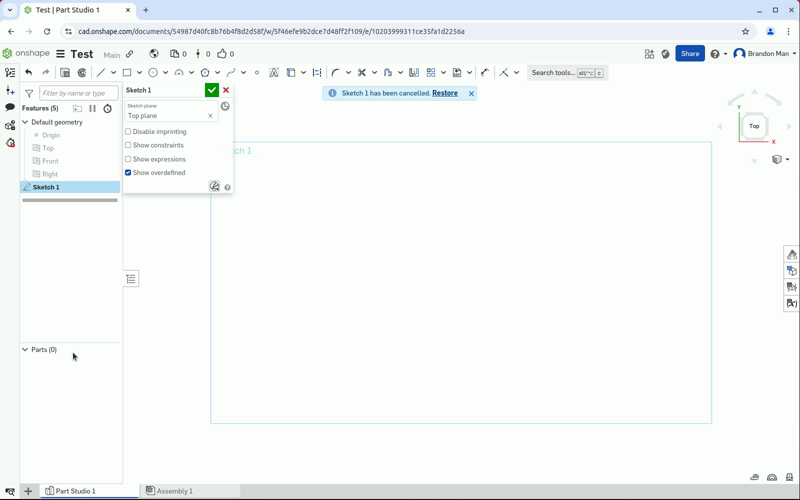
key(l)
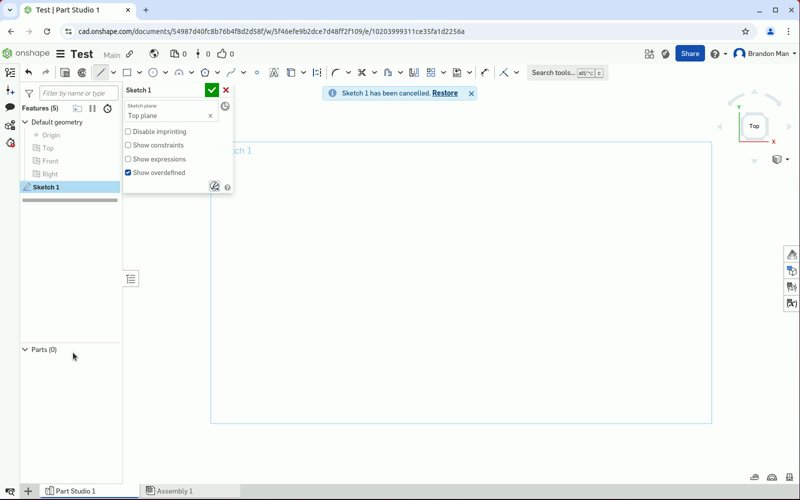
key_down(shift)
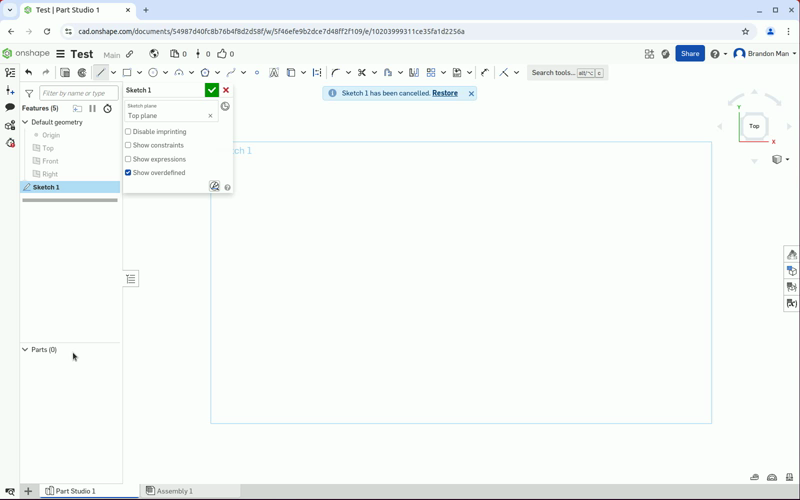
mouse_move(386, 356)
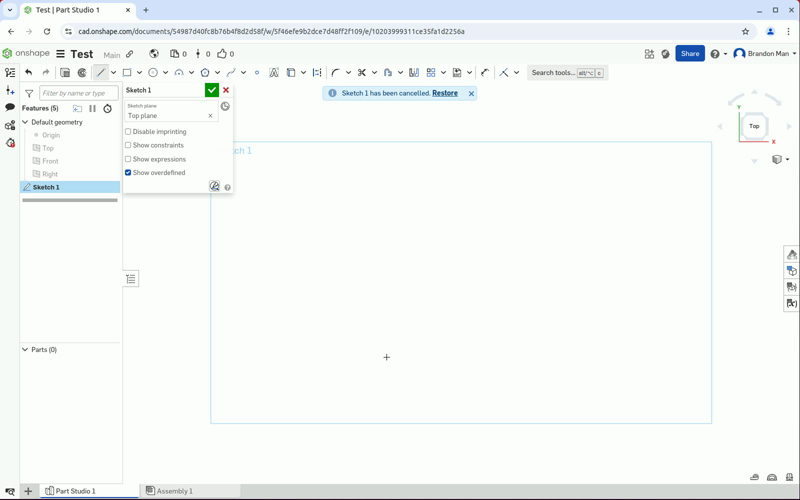
click(386, 356)
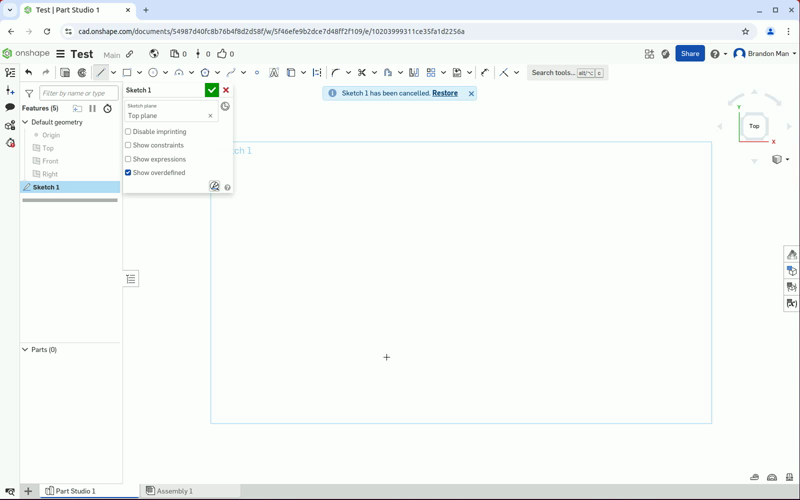
key_up(shift)
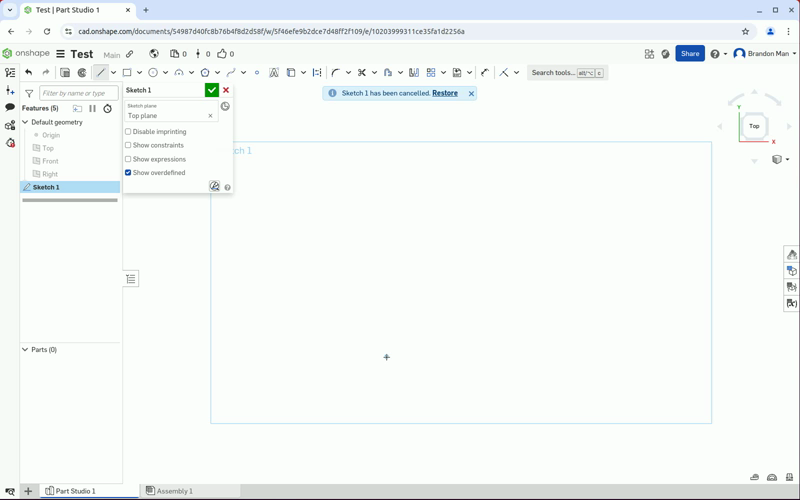
key_down(shift)
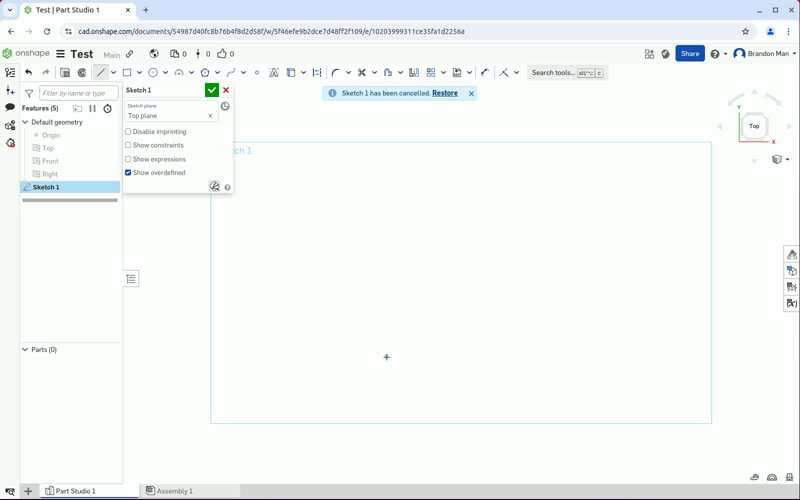
mouse_move(534, 356)
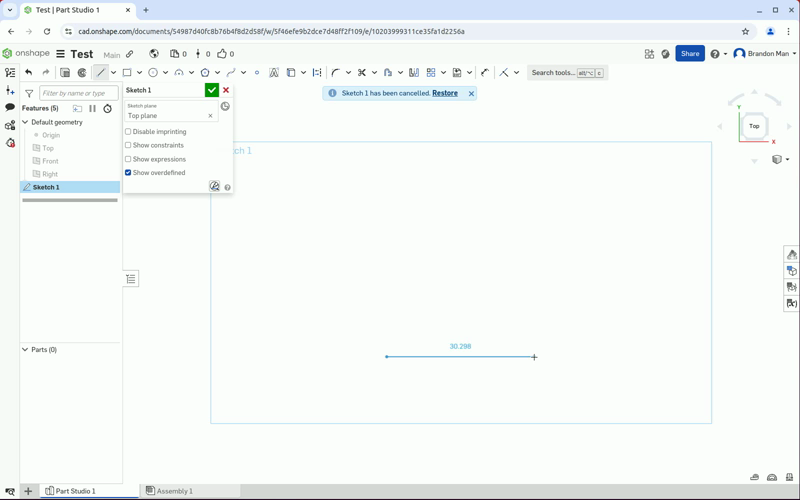
click(534, 356)
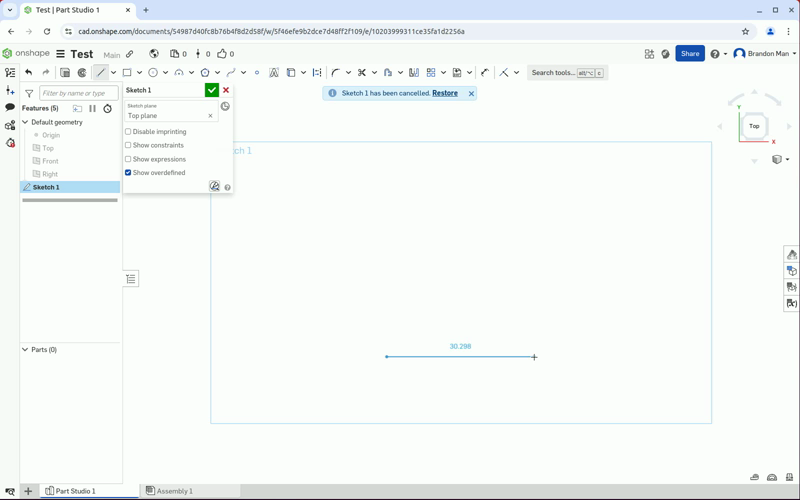
key_up(shift)
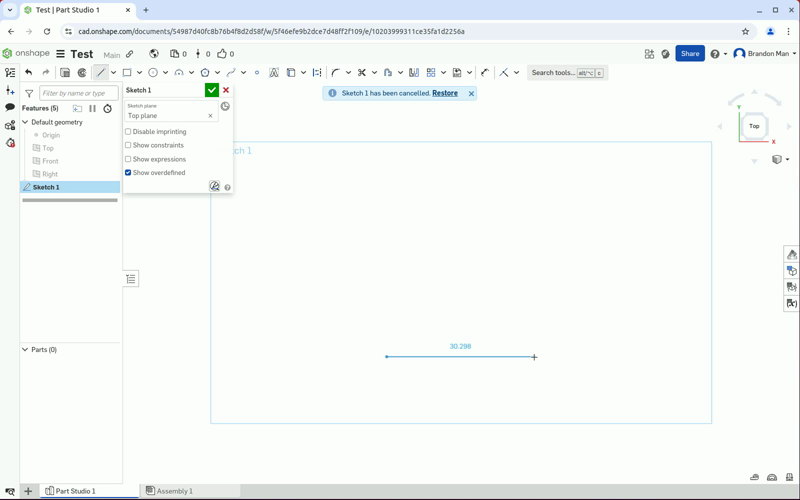
key_down(shift)
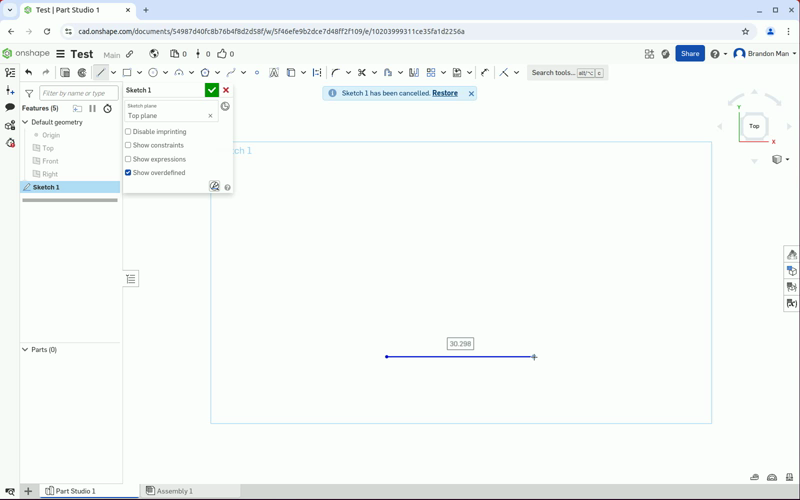
mouse_move(534, 209)
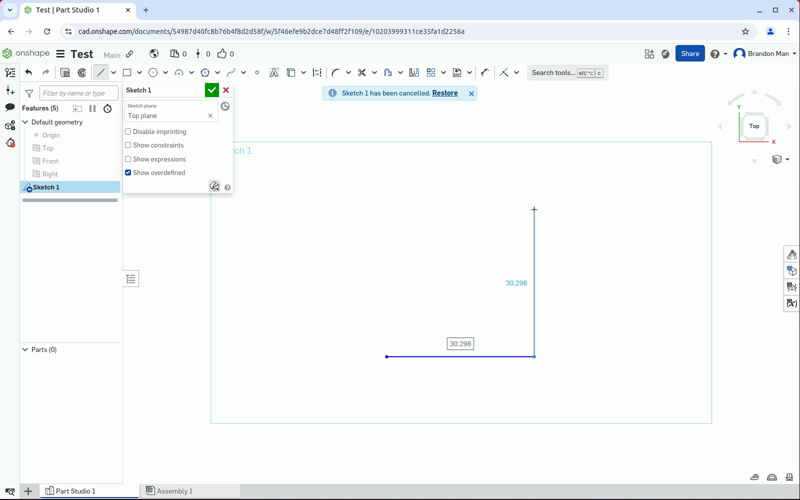
click(534, 209)
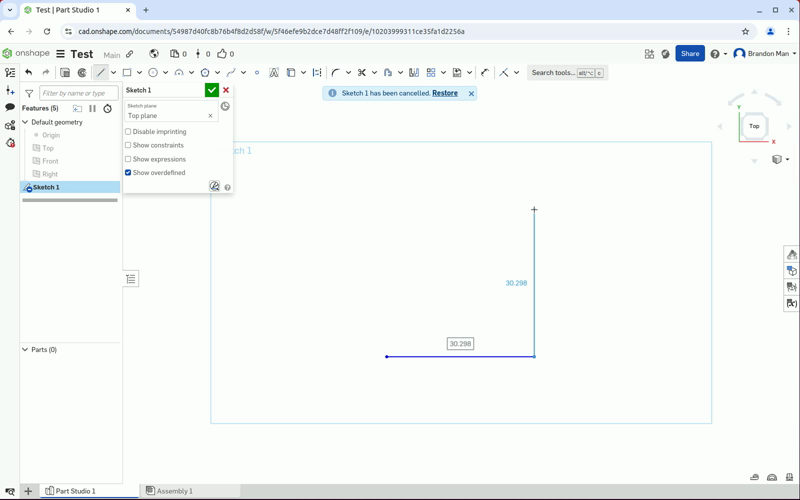
key_up(shift)
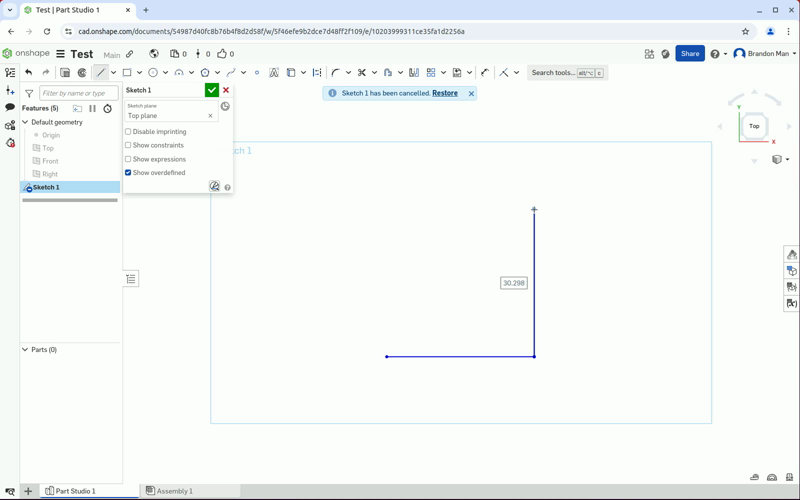
key_down(shift)
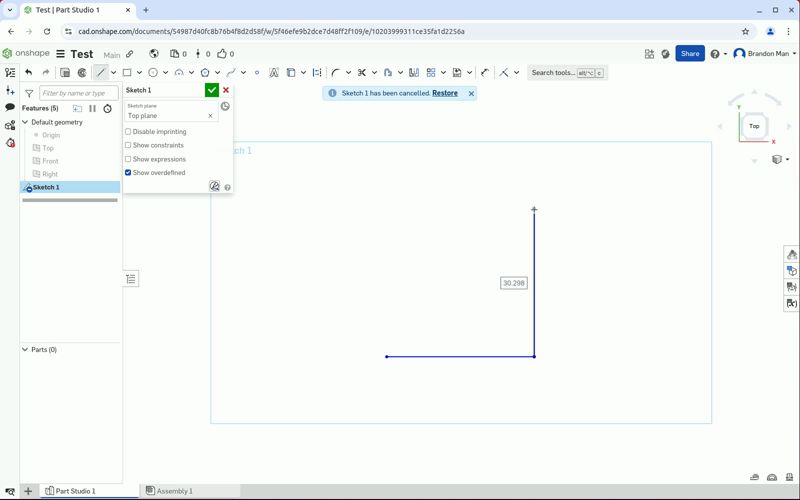
mouse_move(386, 209)
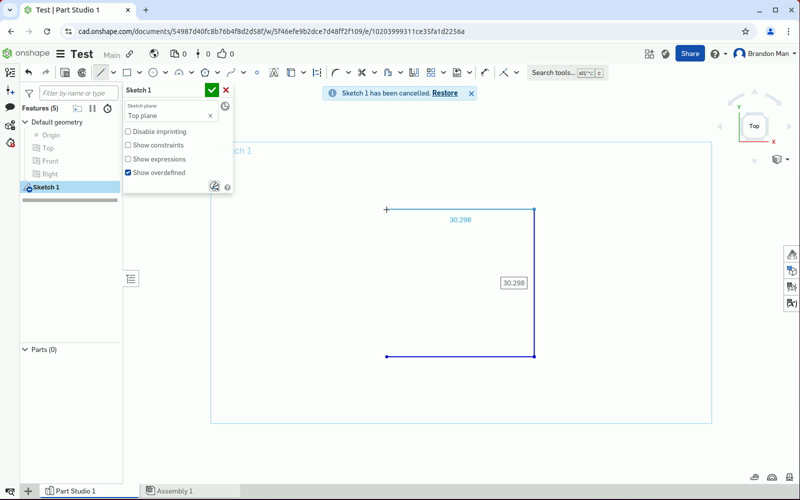
click(386, 209)
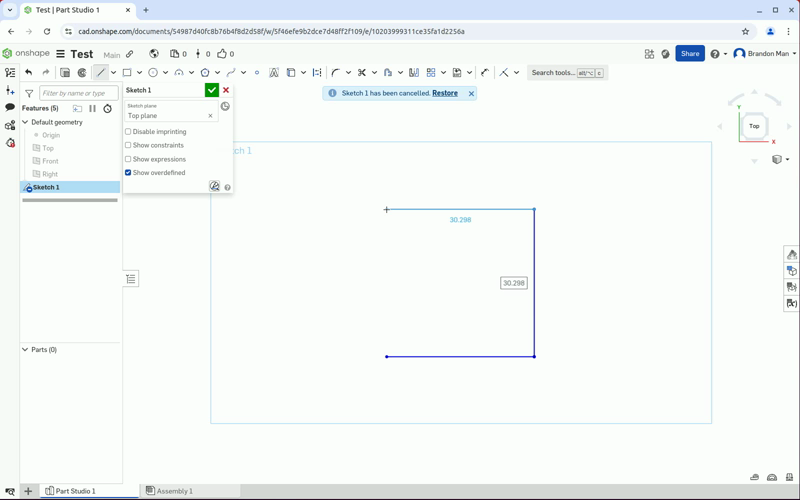
key_up(shift)
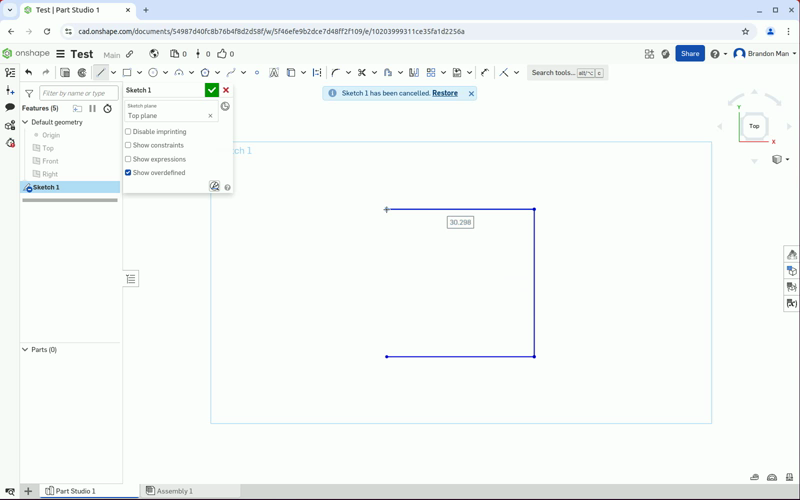
key_down(shift)
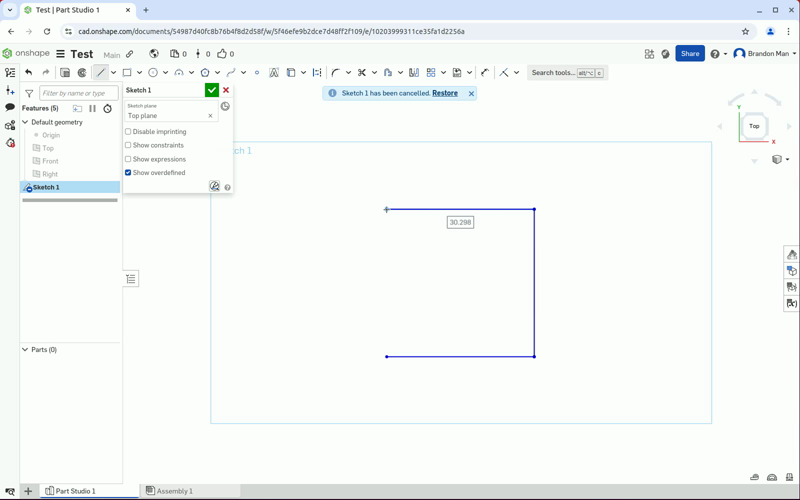
mouse_move(386, 356)
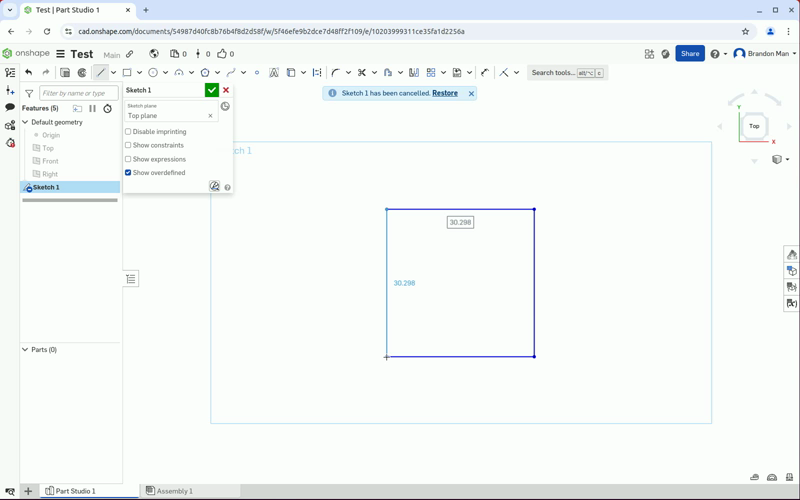
key_up(shift)
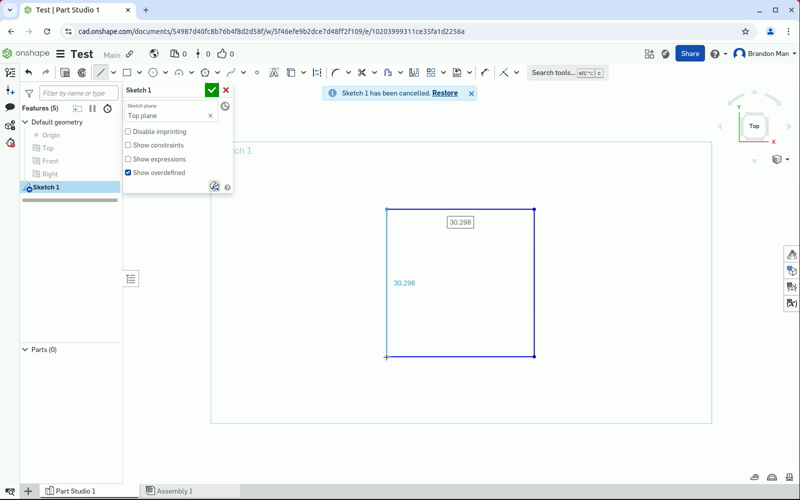
click(386, 356)
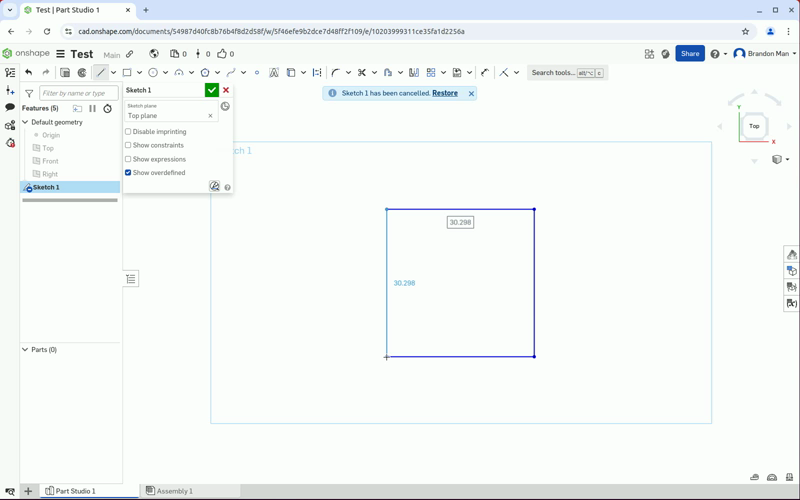
key(esc)
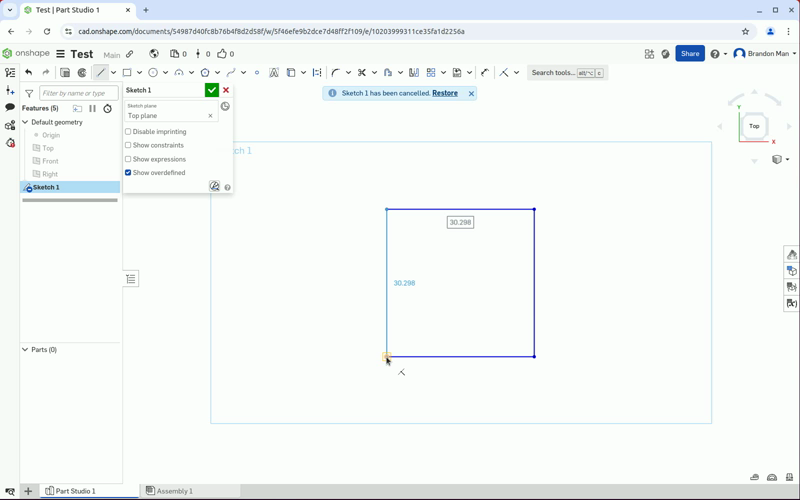
mouse_move(417, 279)
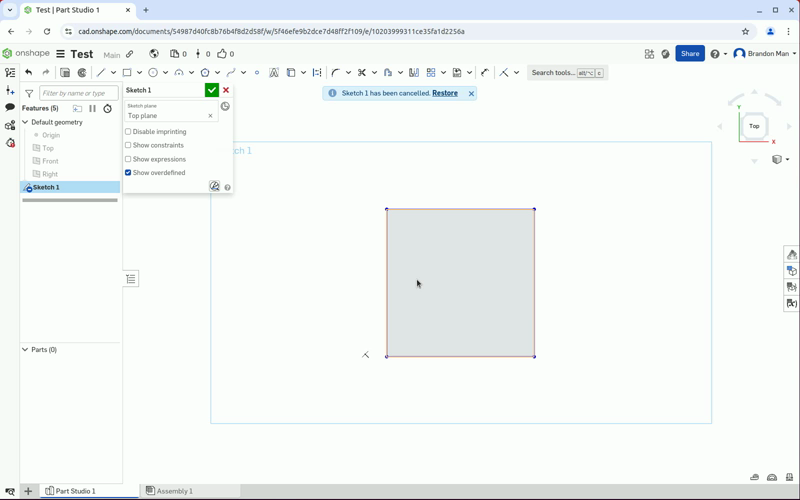
click(417, 279)
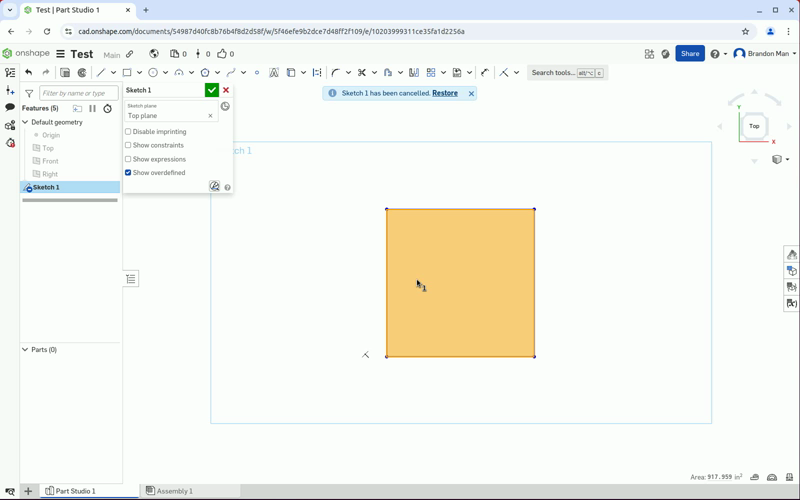
mouse_move(73, 352)
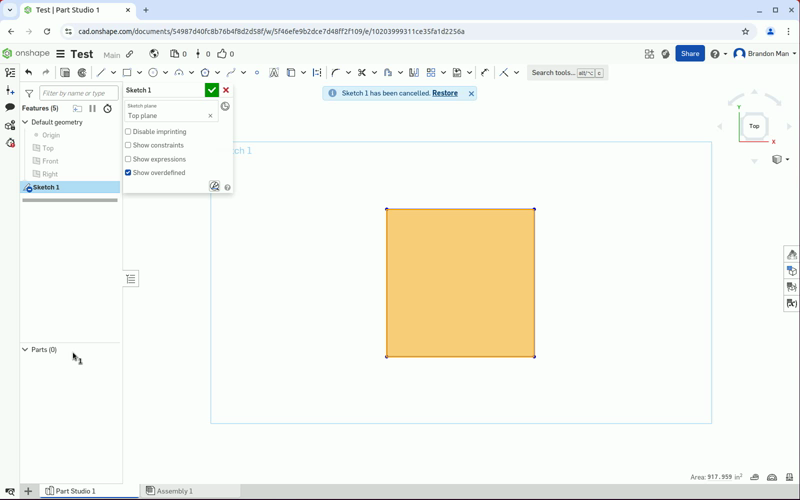
key(shift+y)
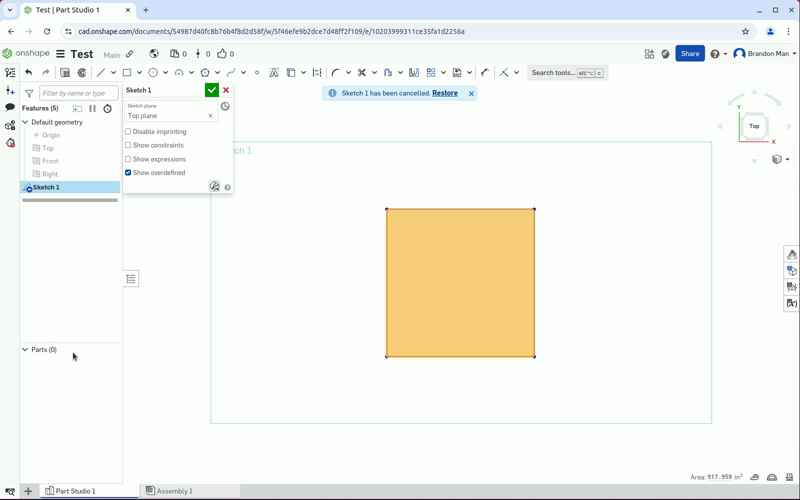
key(shift+e)
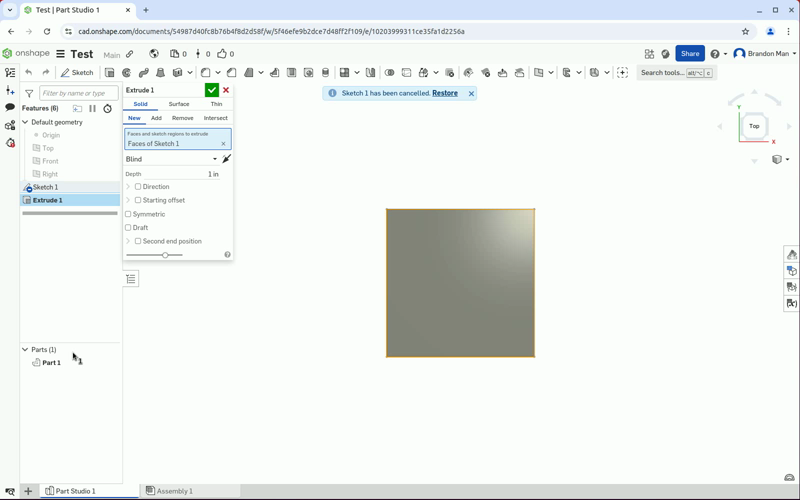
mouse_move(143, 106)
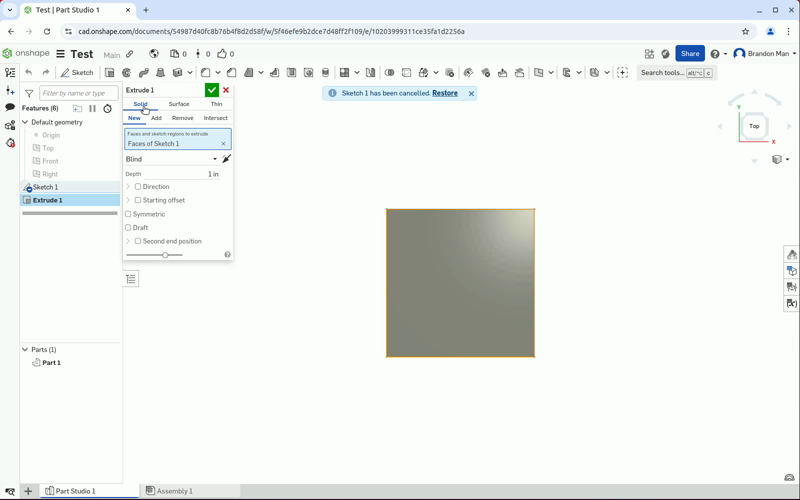
click(143, 106)
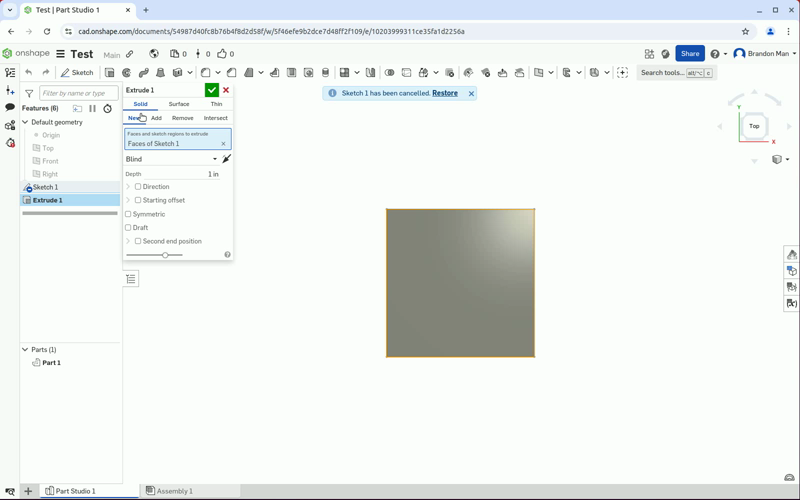
mouse_move(137, 120)
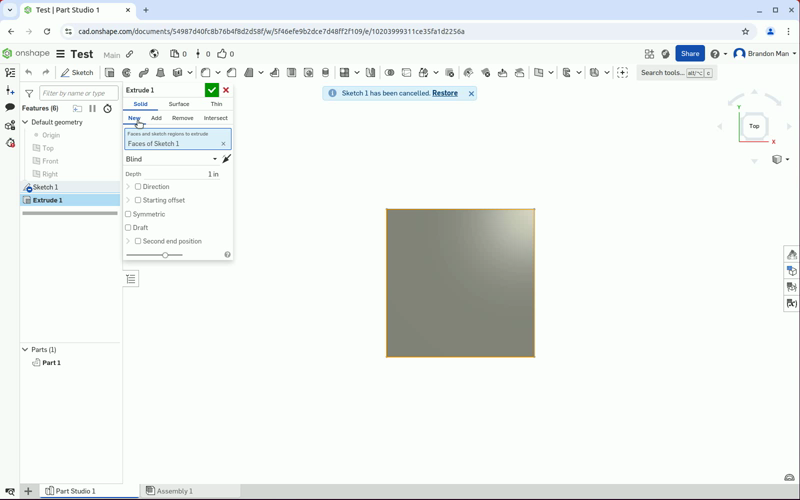
click(137, 120)
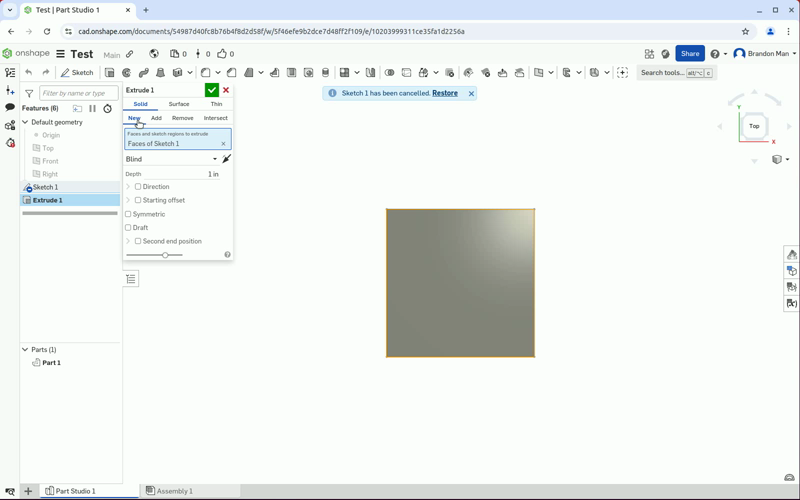
key(tab, 4)
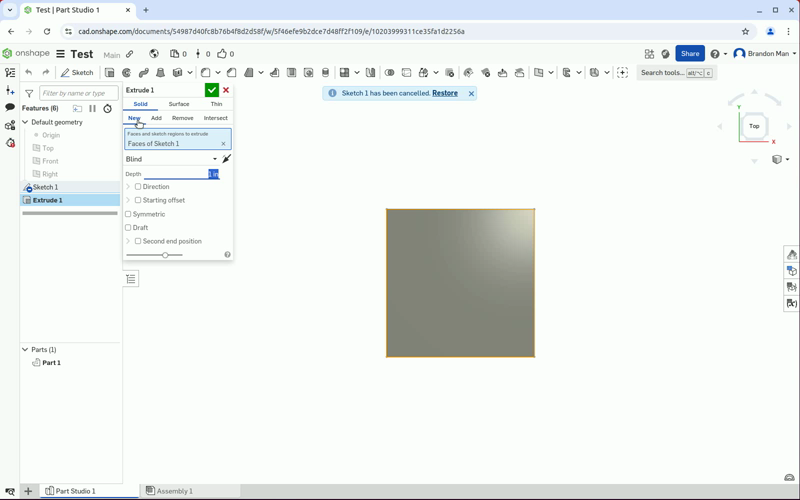
text(23.108)
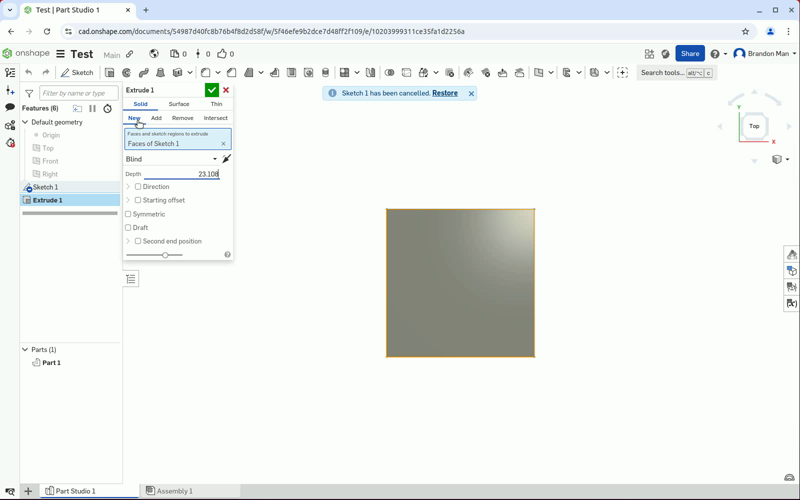
key(enter)
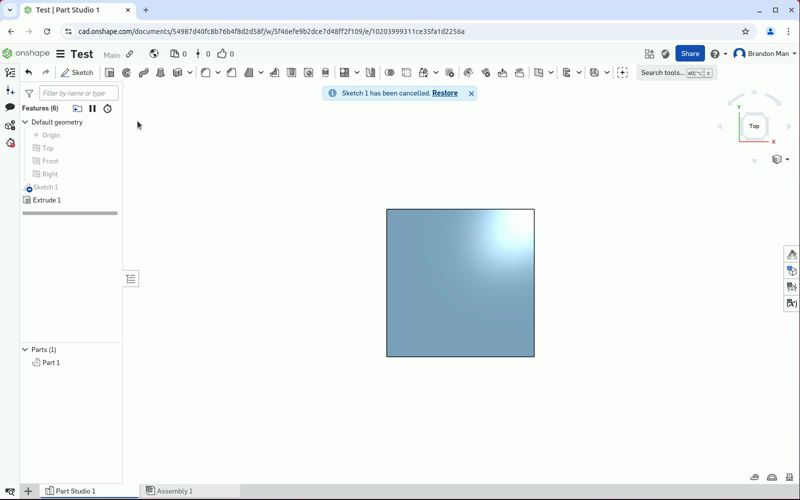
key(shift+h)
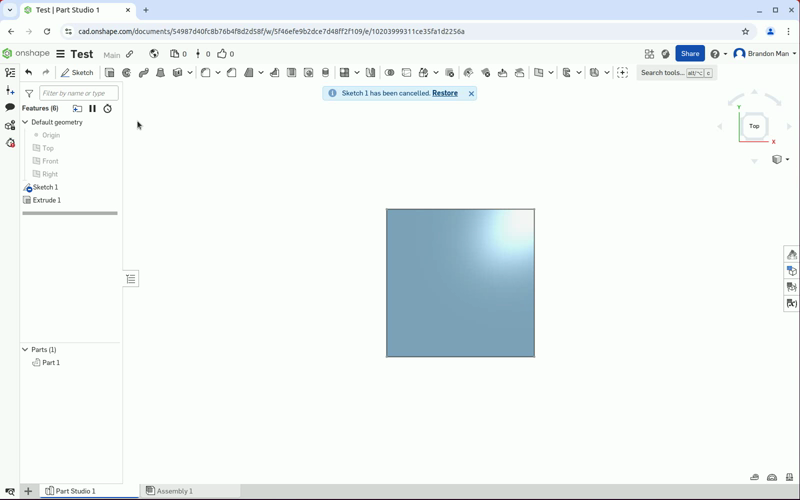
key(shift+h)
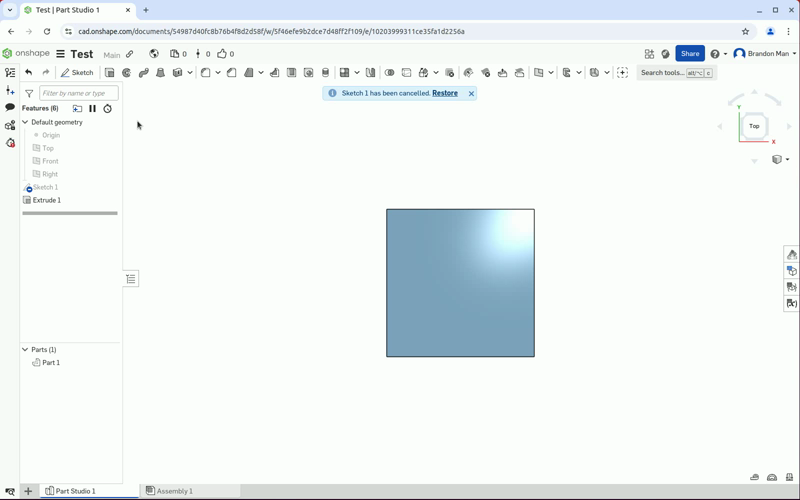
mouse_move(73, 189)
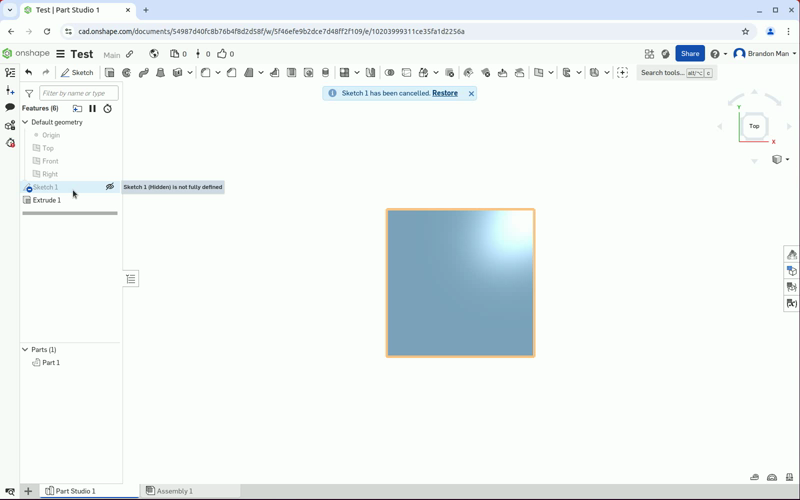
click(73, 189)
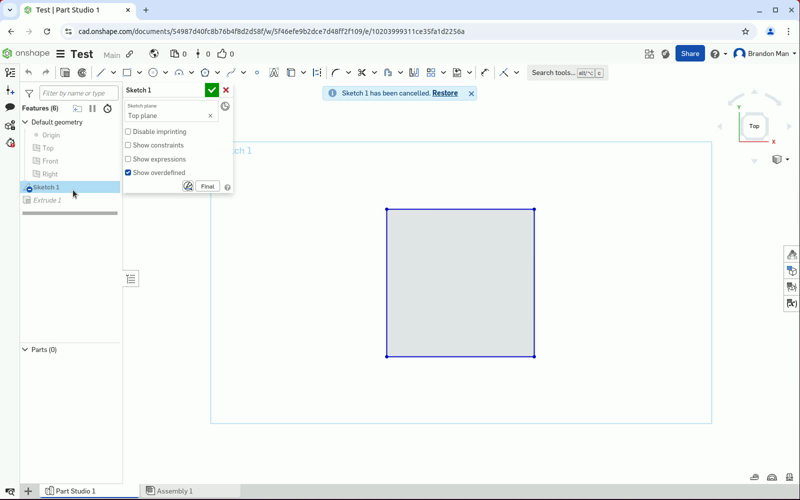
mouse_move(229, 92)
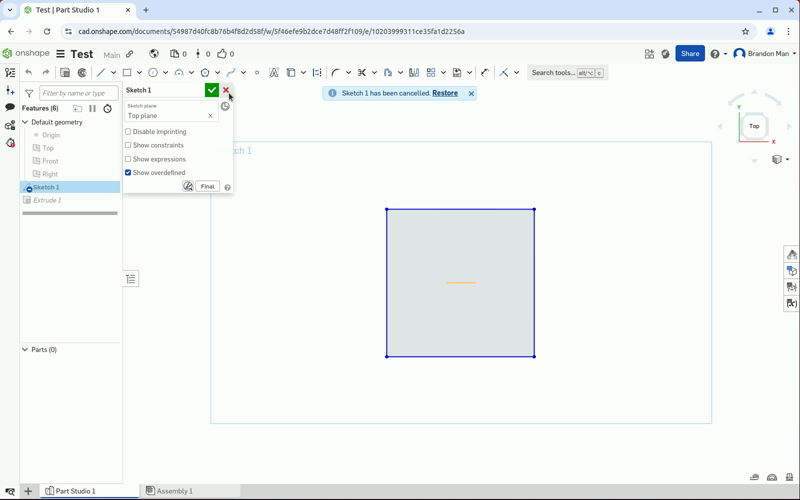
click(229, 92)
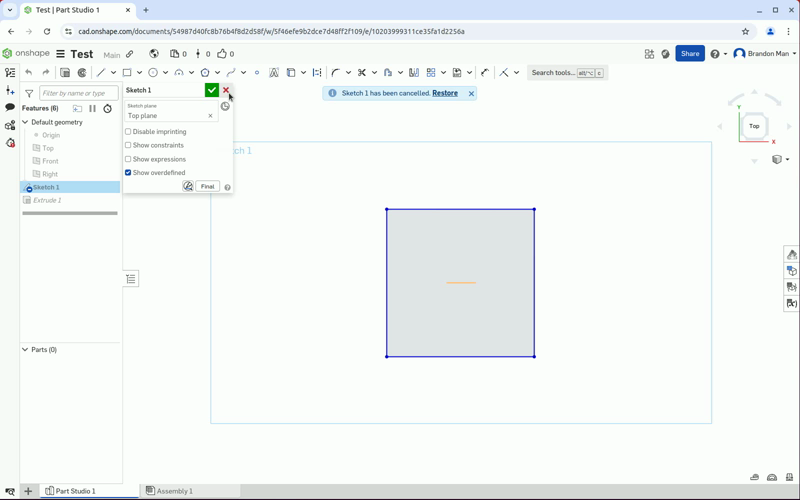
mouse_move(73, 352)
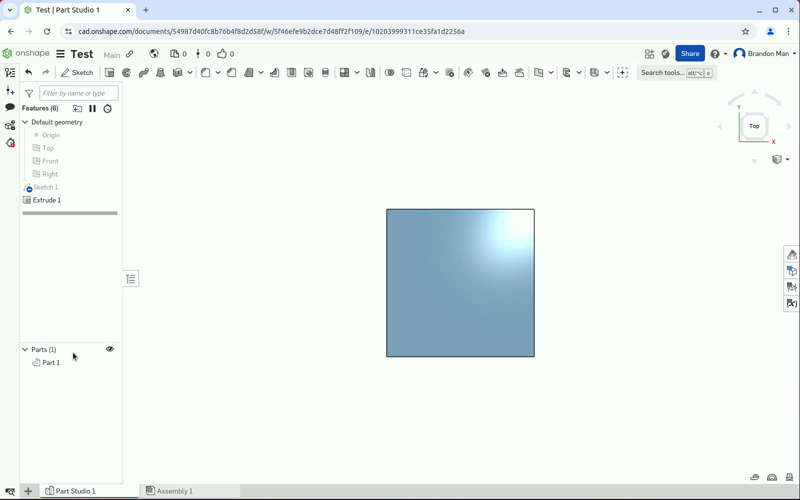
key(y)
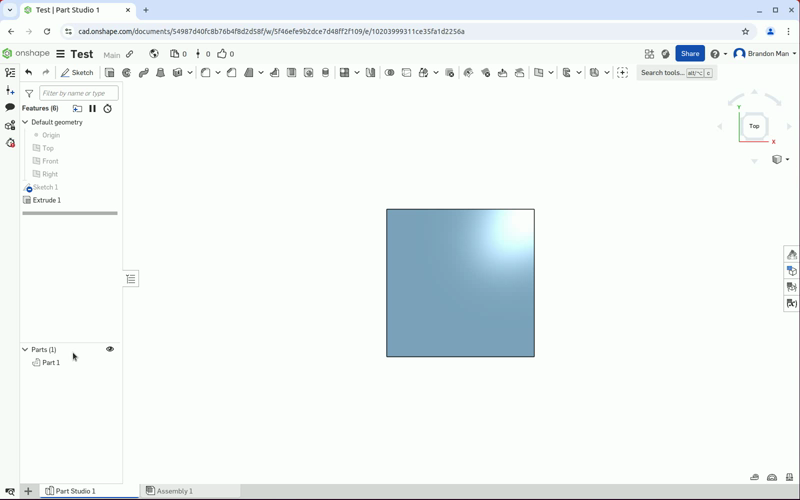
key(shift+p)
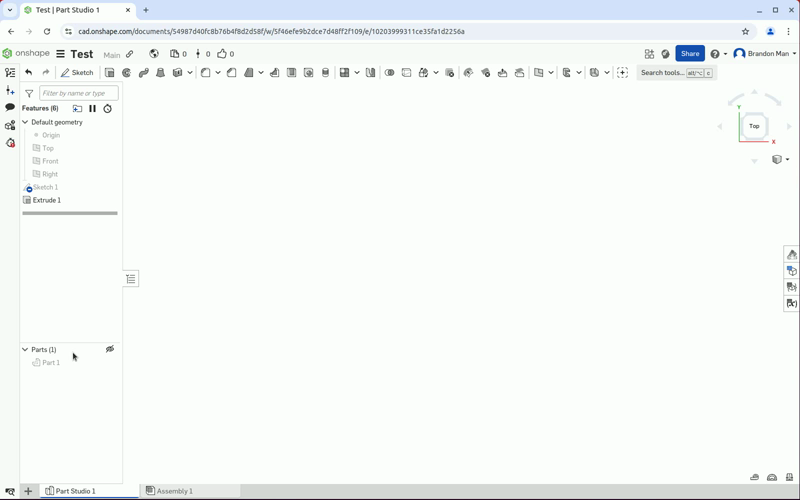
key(space)
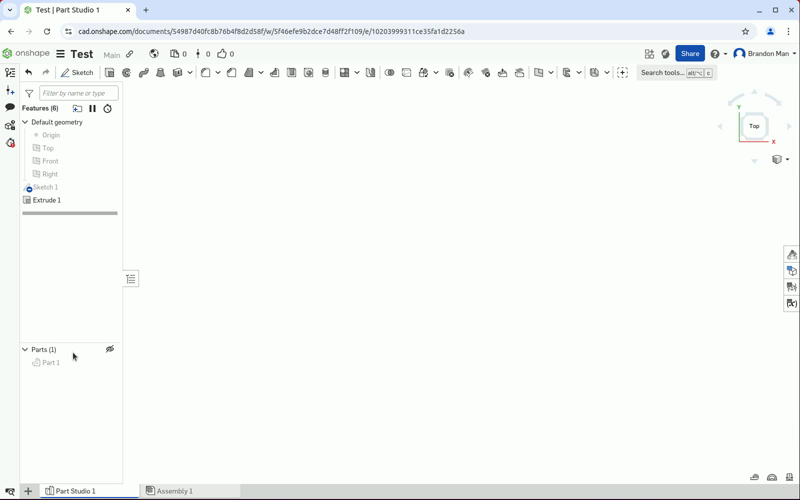
key_down(shift)
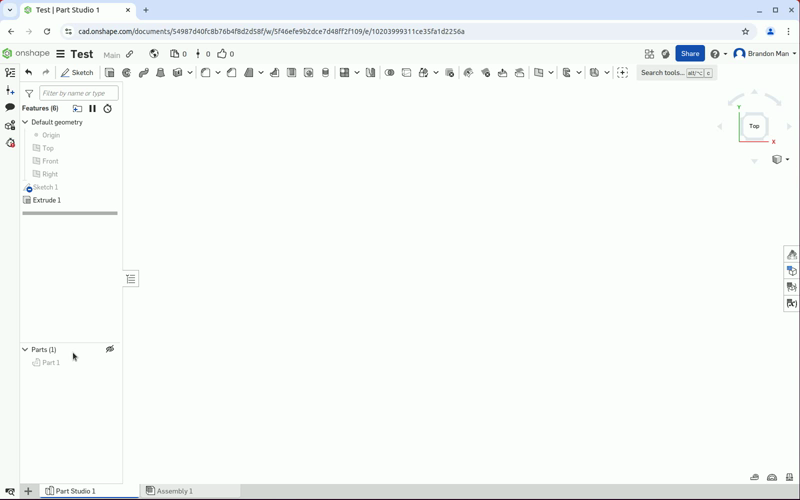
key(up)
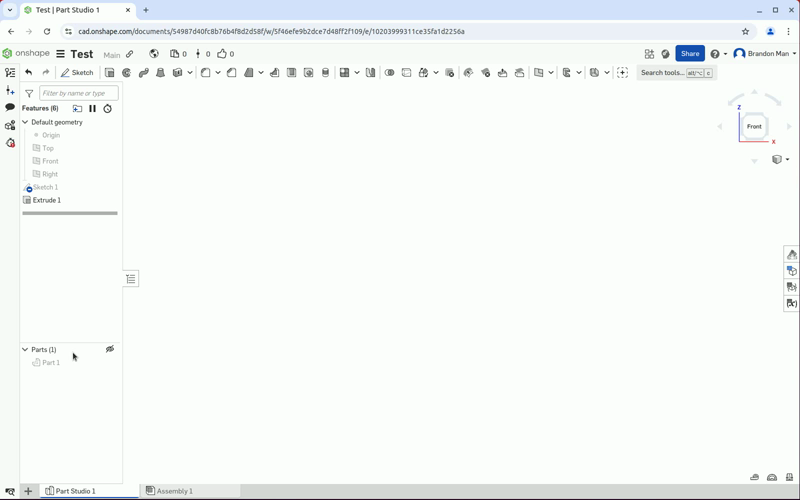
key_up(shift)
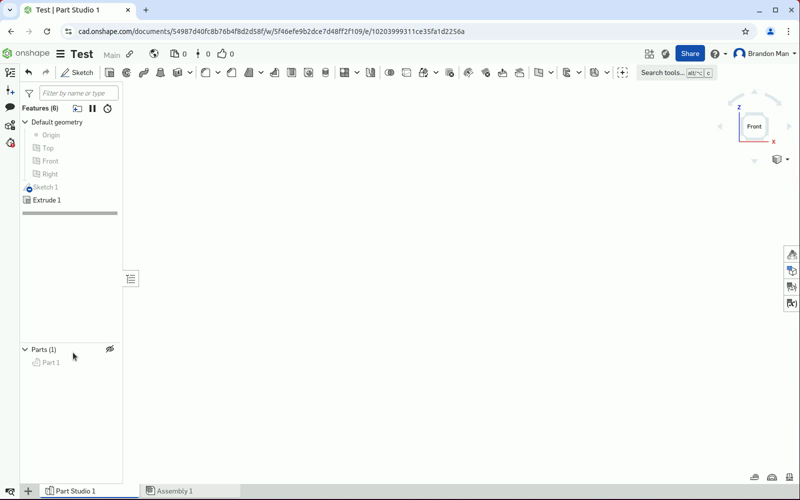
key(space)
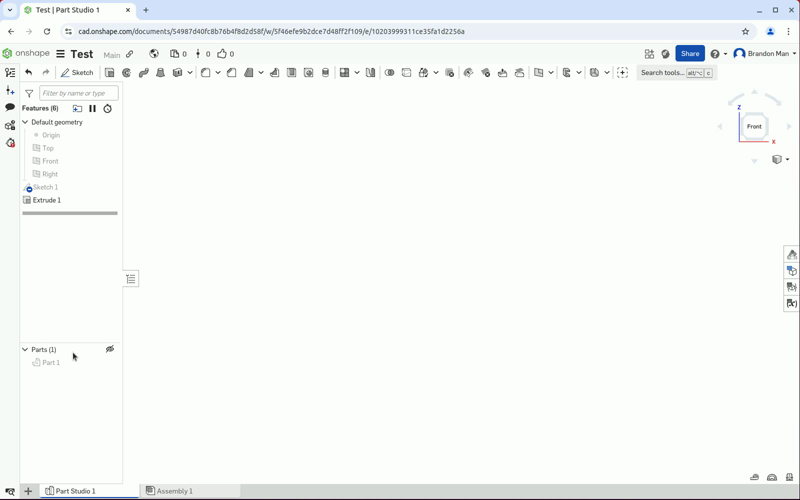
key_down(shift)
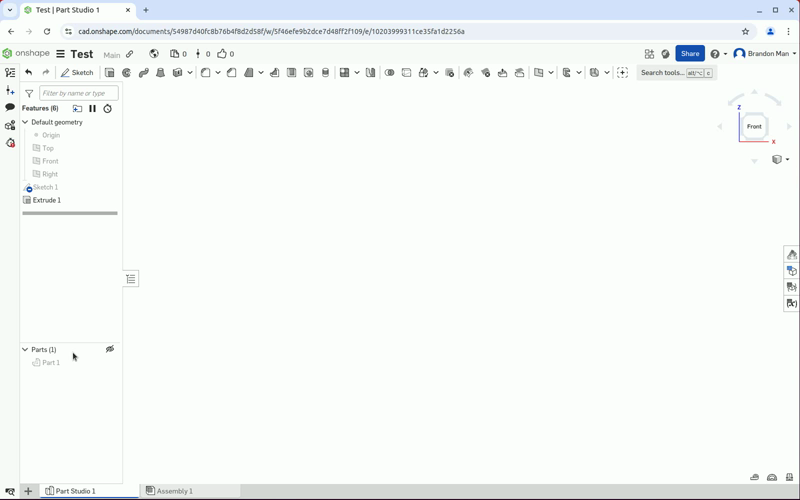
key(left)
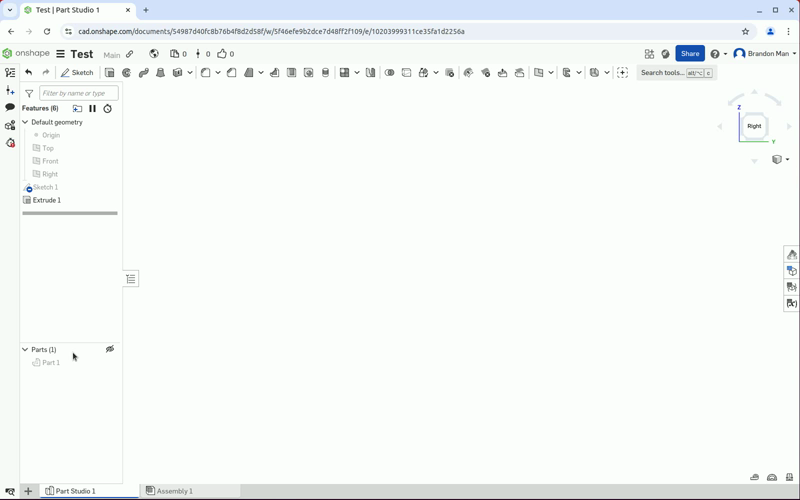
key_up(shift)
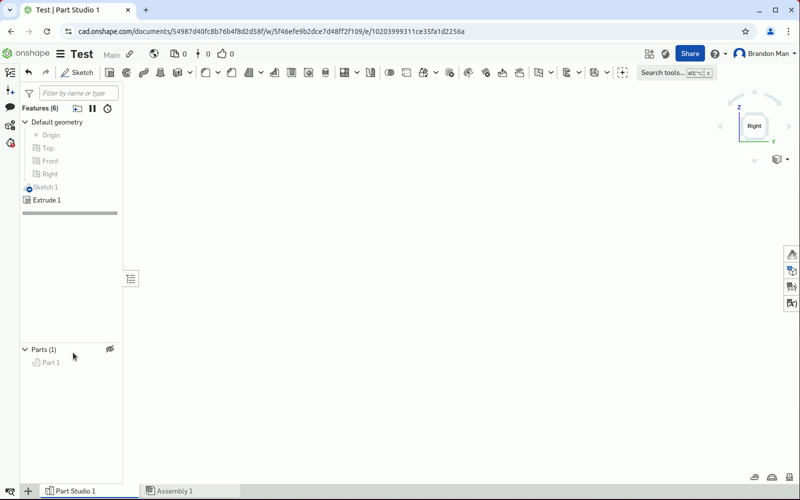
mouse_move(73, 352)
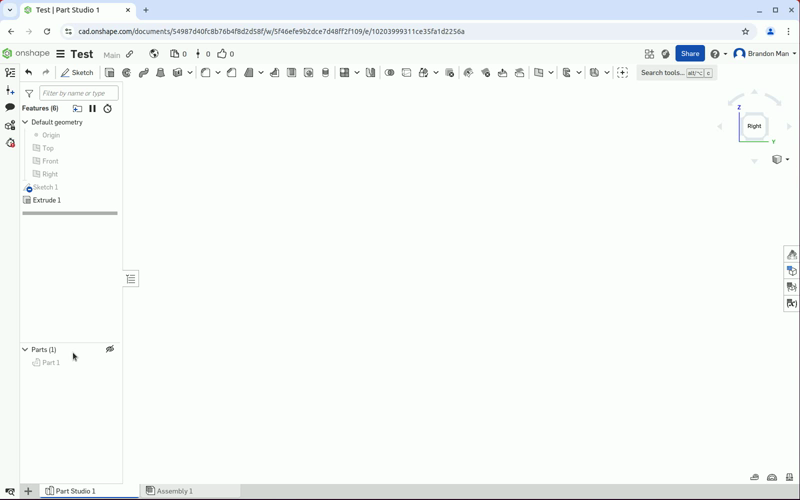
key(shift+y)
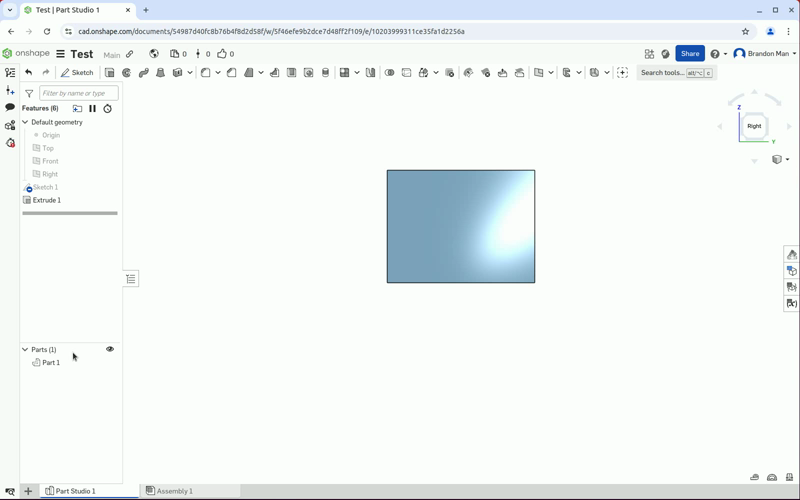
mouse_move(541, 75)
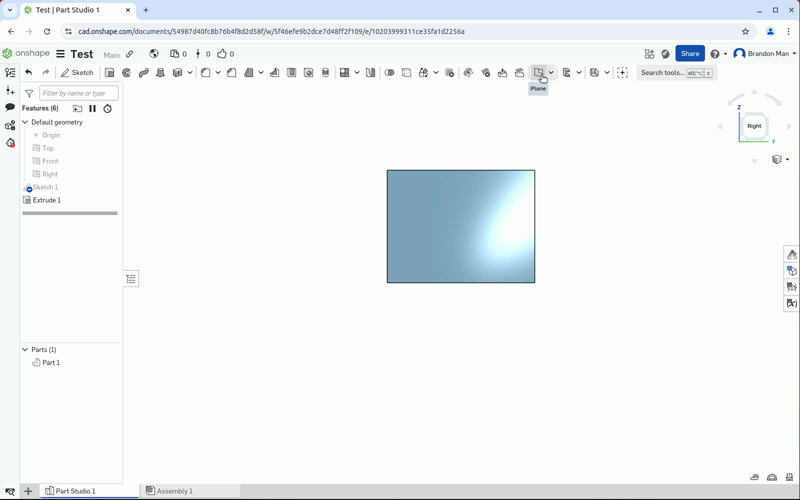
click(541, 75)
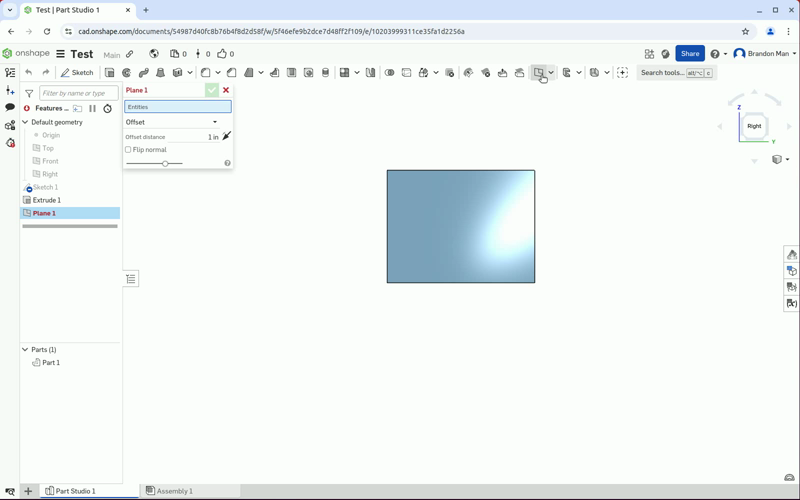
mouse_move(73, 176)
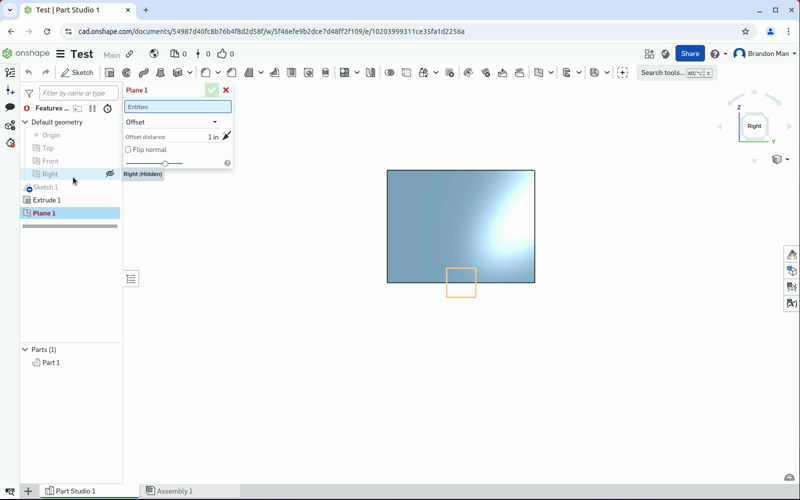
click(73, 176)
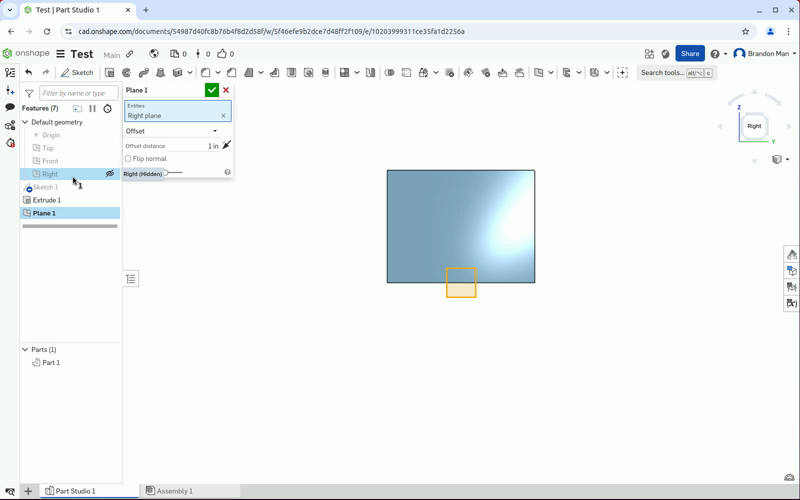
key(tab, 2)
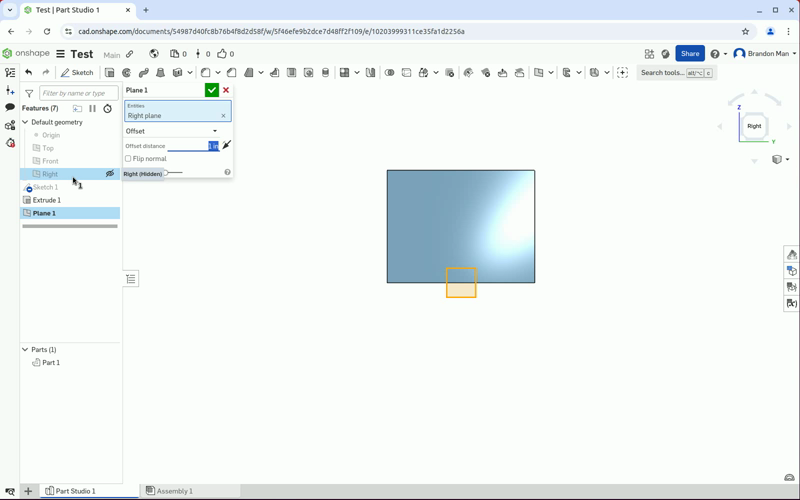
text(15.159)
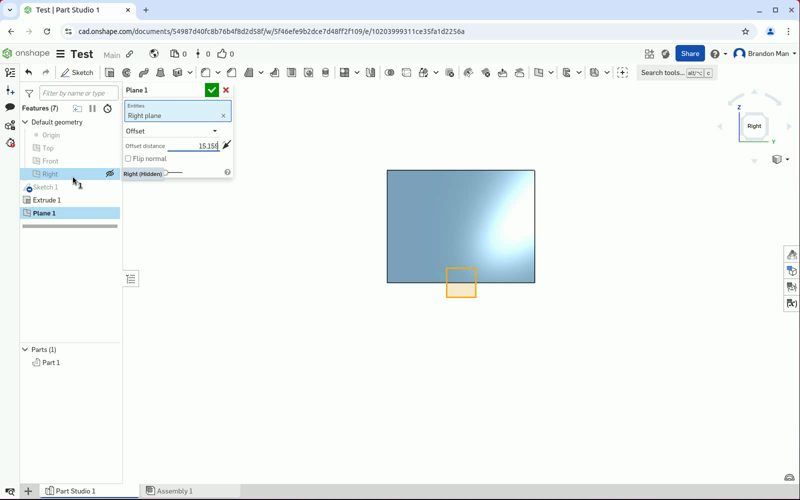
key(enter, 2)
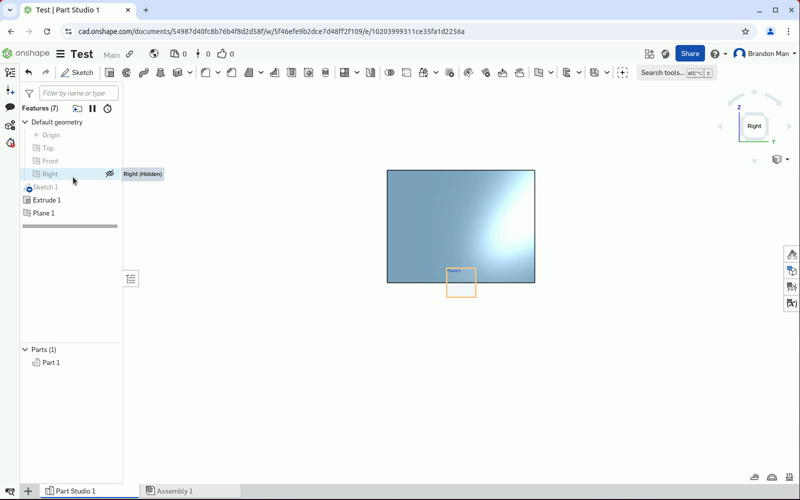
key(shift+s)
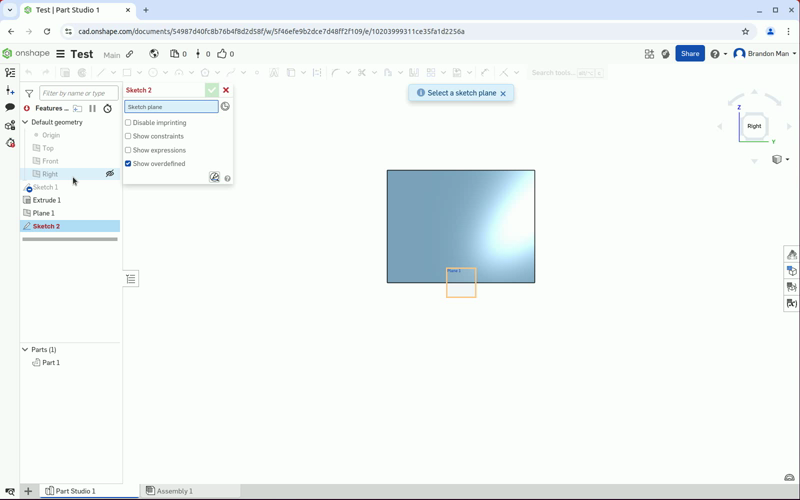
mouse_move(73, 215)
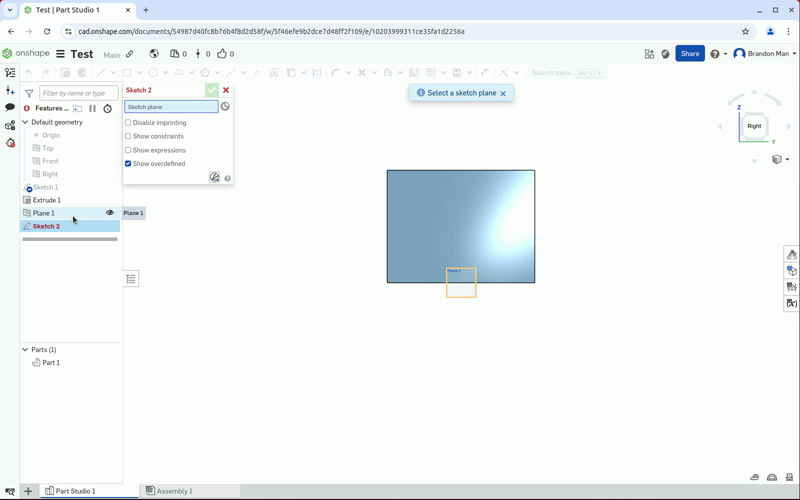
click(73, 215)
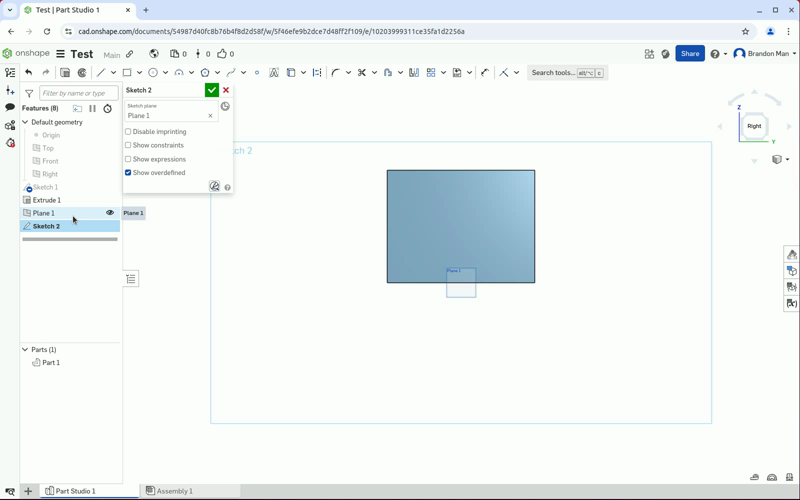
mouse_move(73, 352)
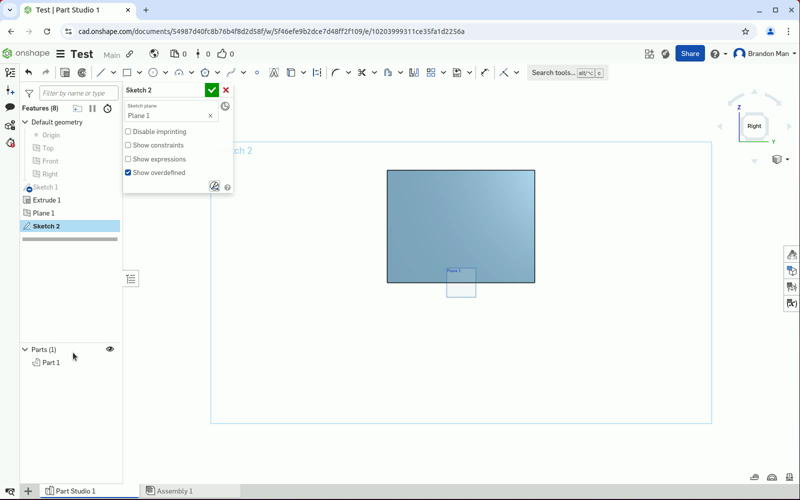
key(y)
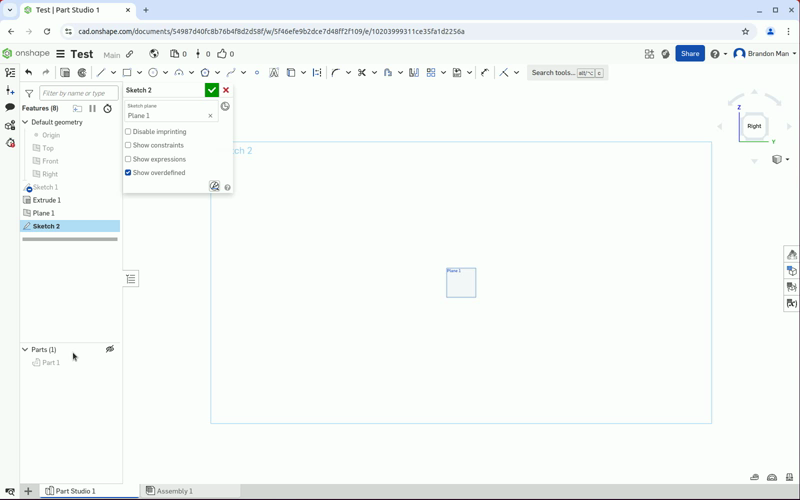
key(l)
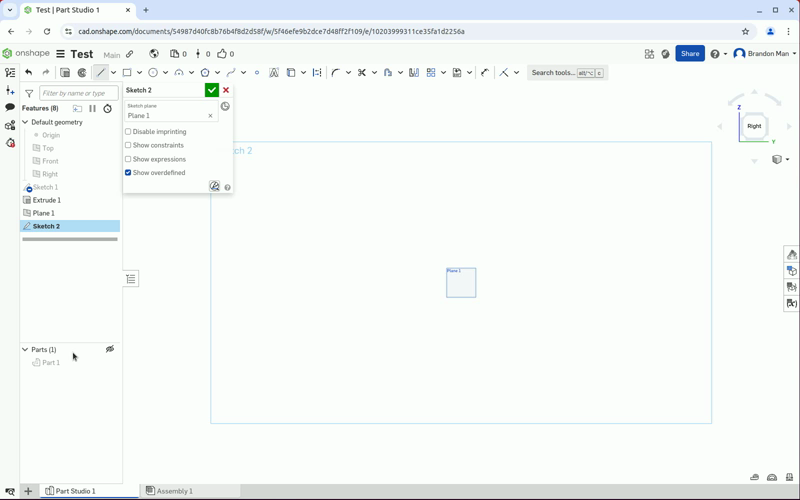
key_down(shift)
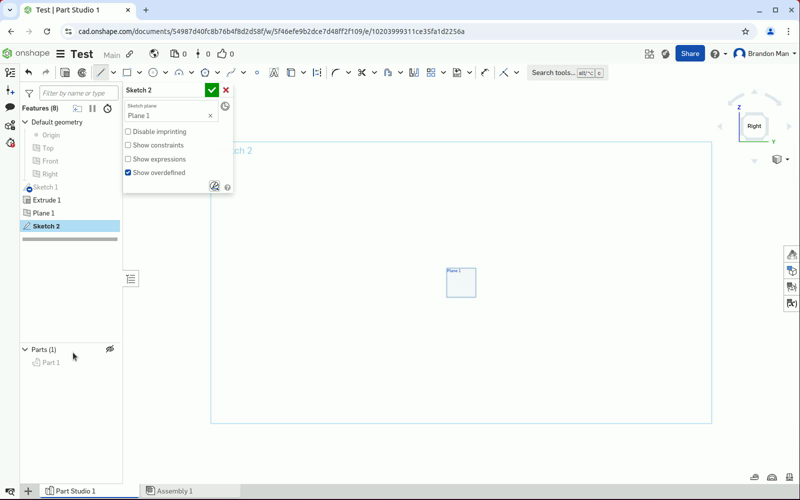
mouse_move(417, 282)
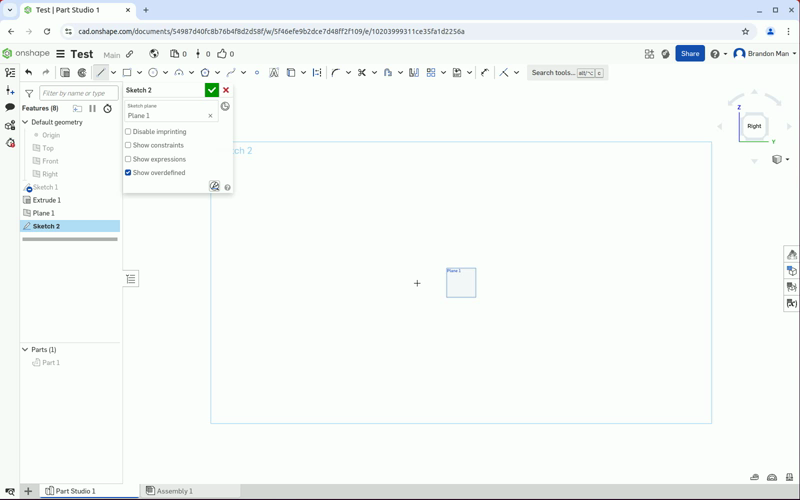
click(417, 282)
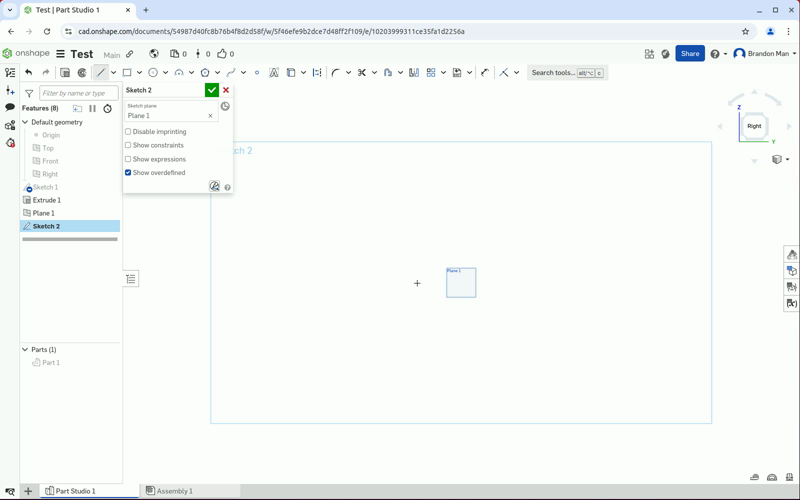
key_up(shift)
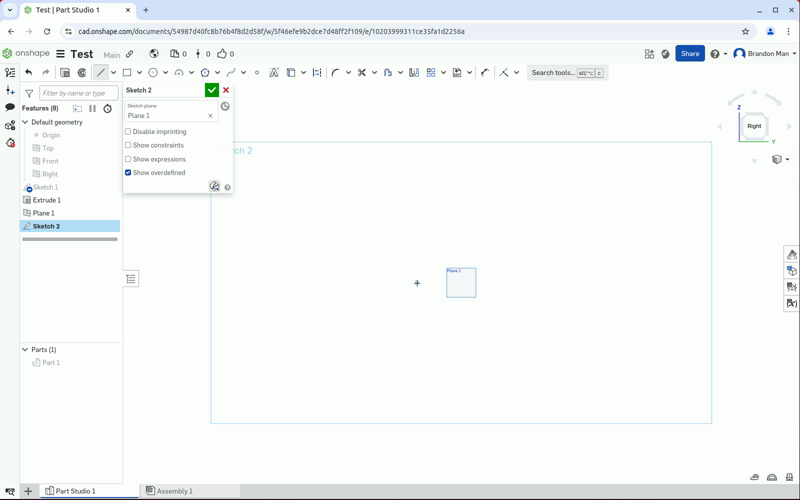
key_down(shift)
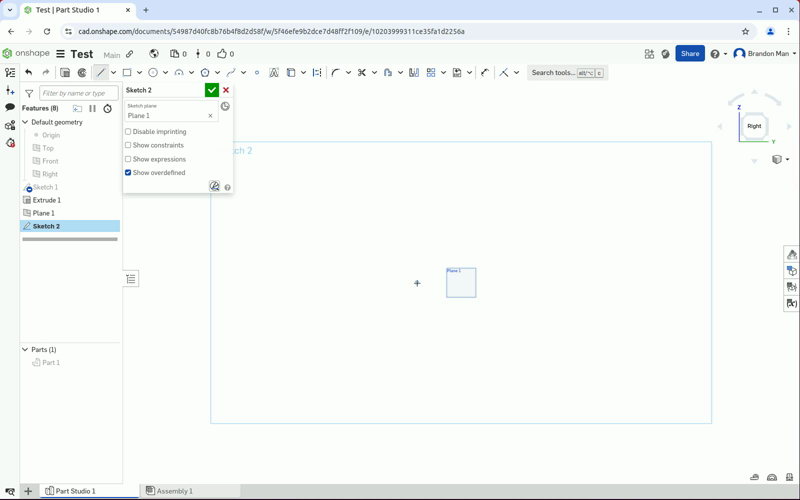
mouse_move(506, 282)
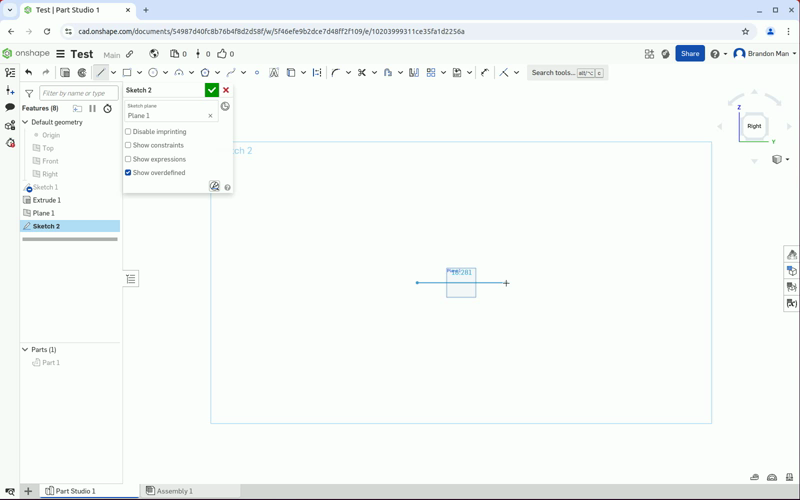
click(506, 282)
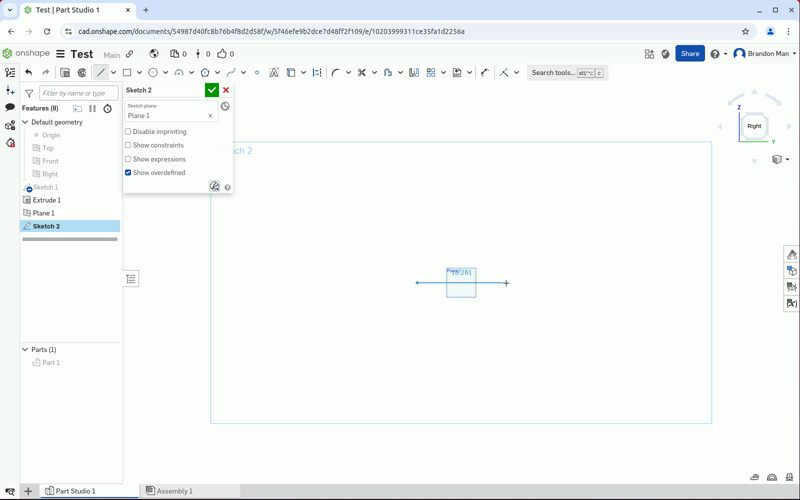
key_up(shift)
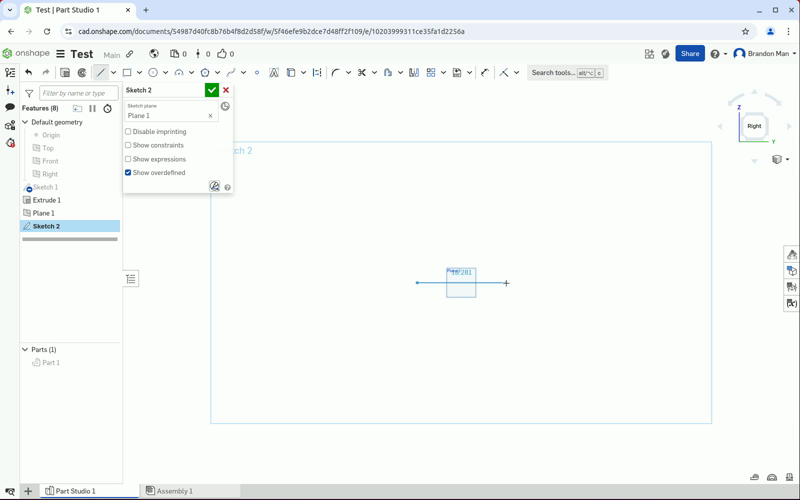
key_down(shift)
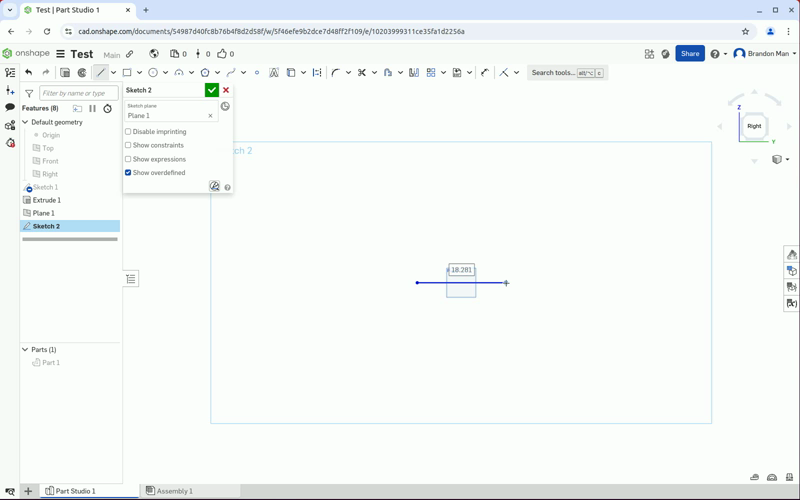
mouse_move(506, 178)
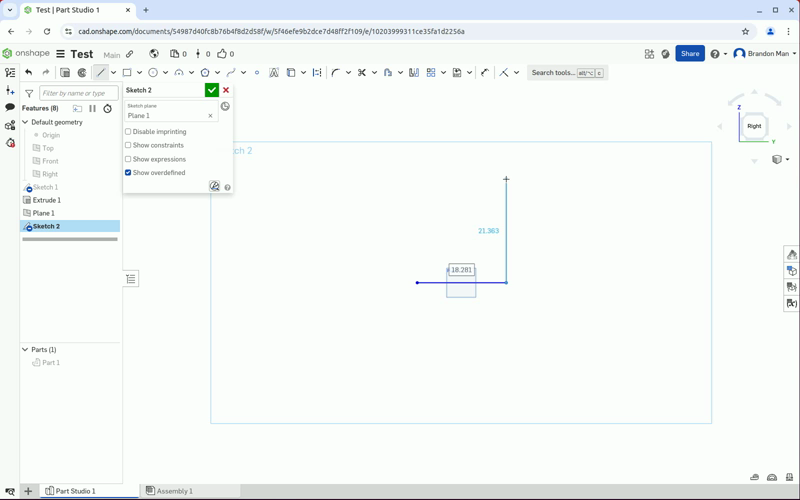
click(506, 178)
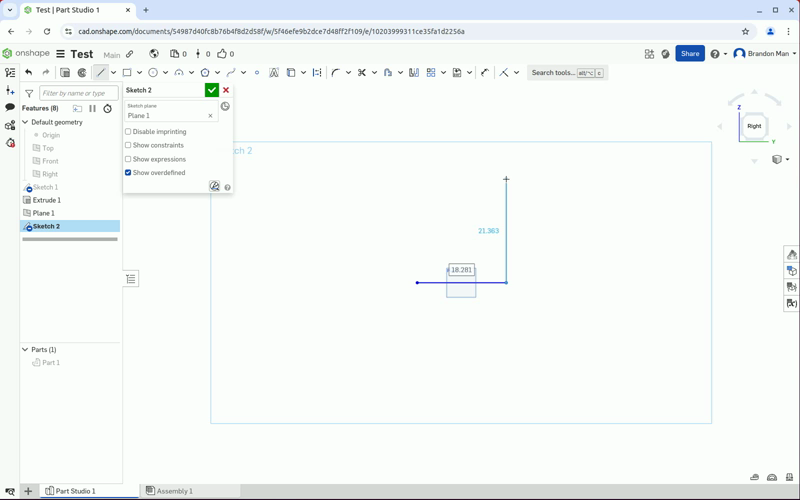
key_up(shift)
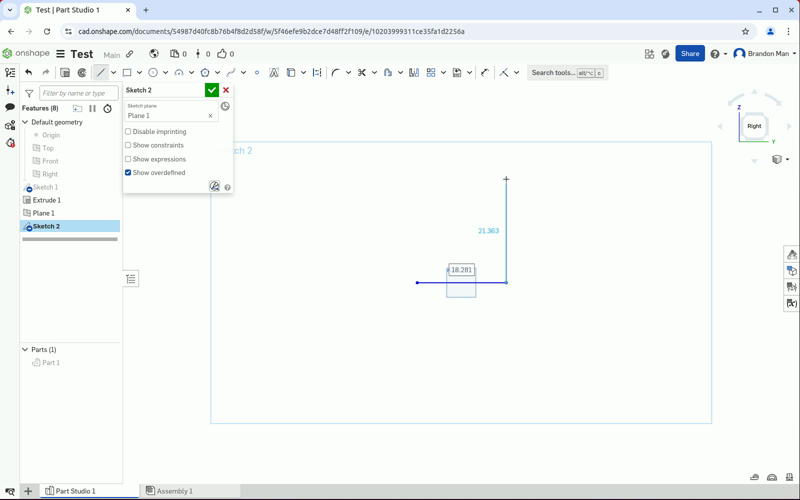
key_down(shift)
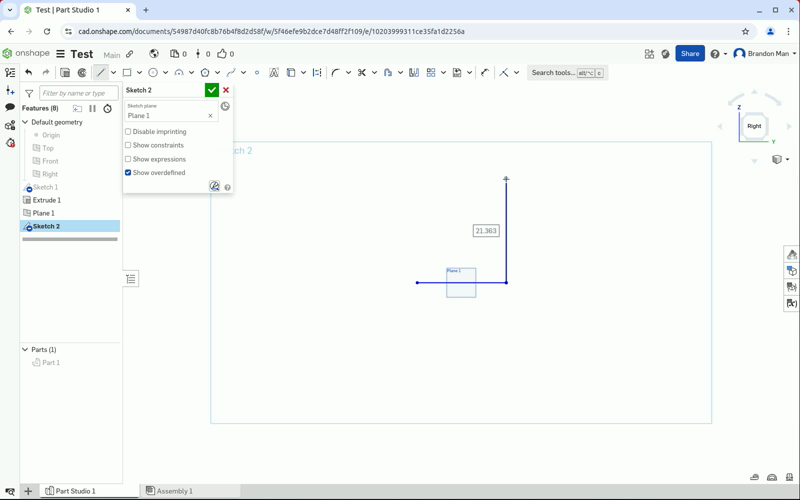
mouse_move(417, 178)
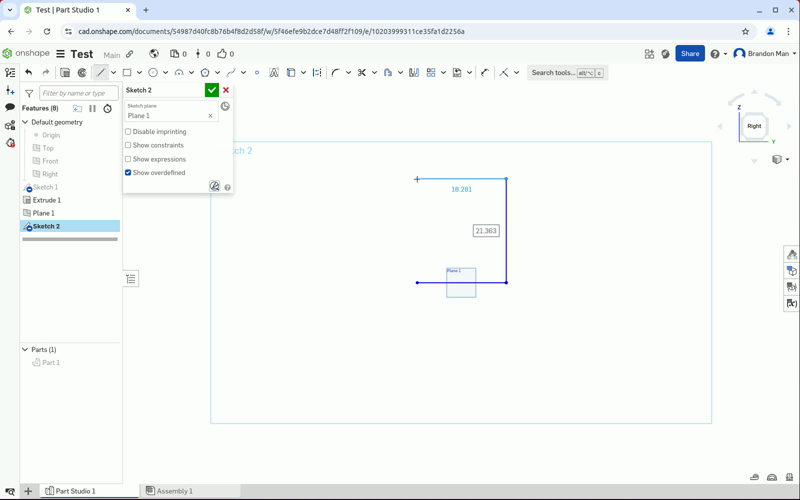
click(417, 178)
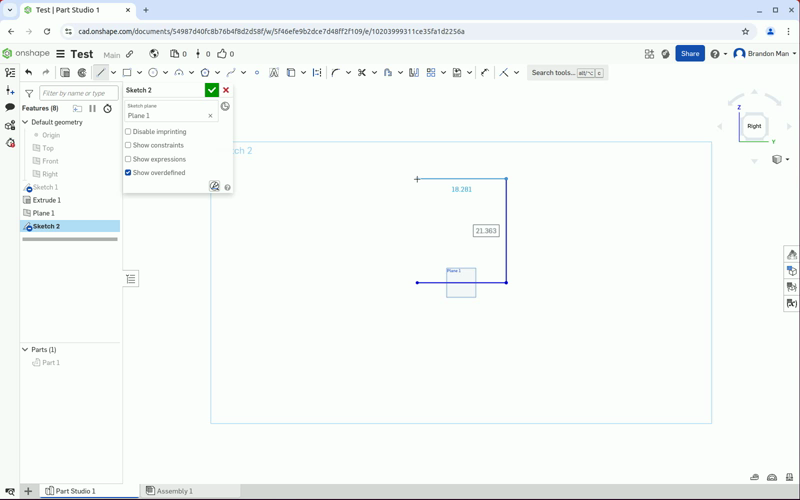
key_up(shift)
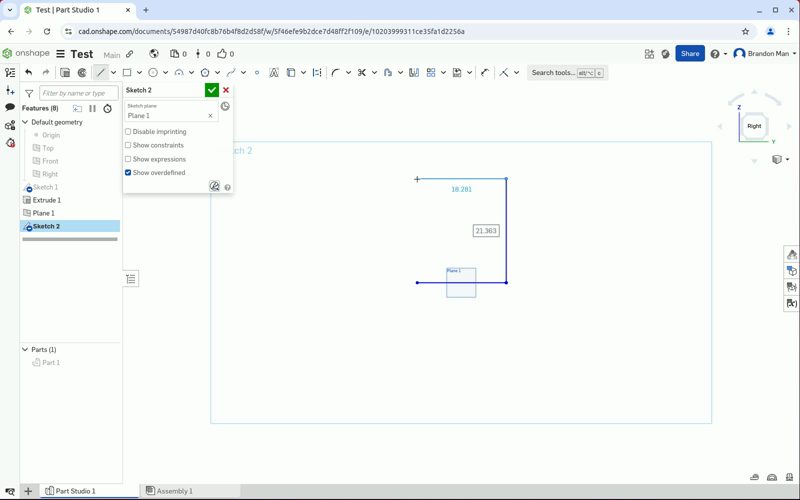
key_down(shift)
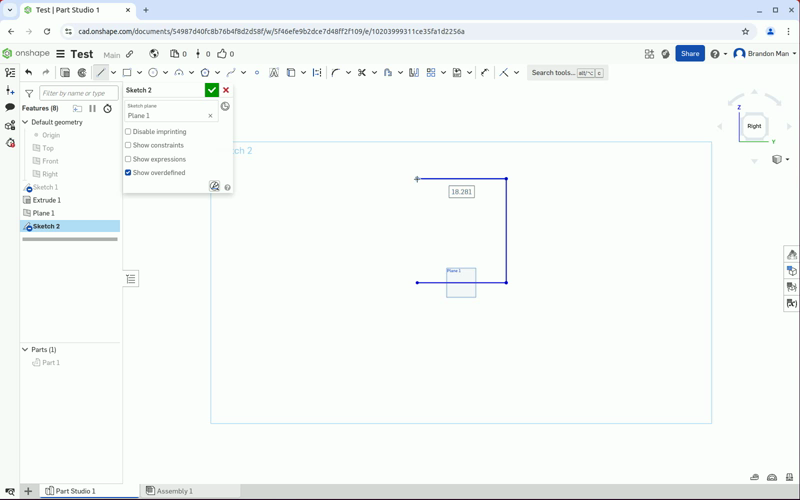
mouse_move(417, 282)
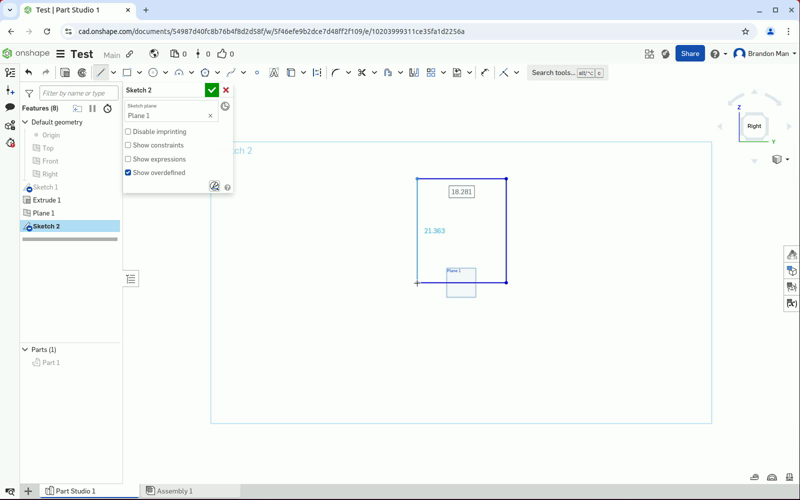
key_up(shift)
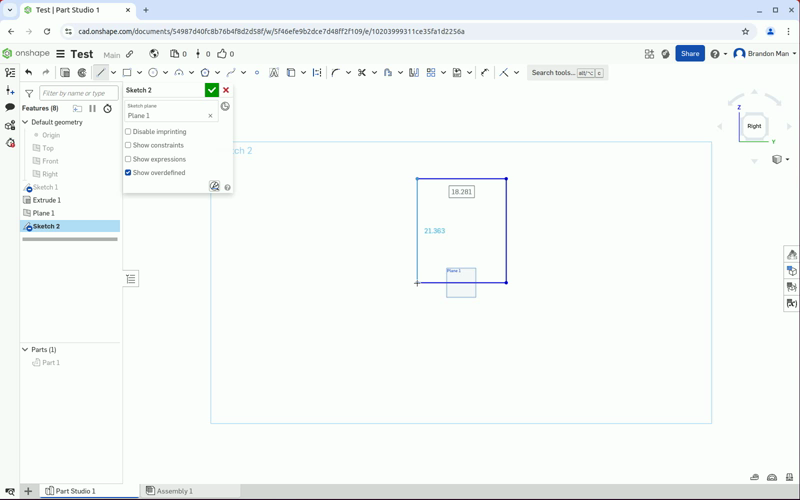
click(417, 282)
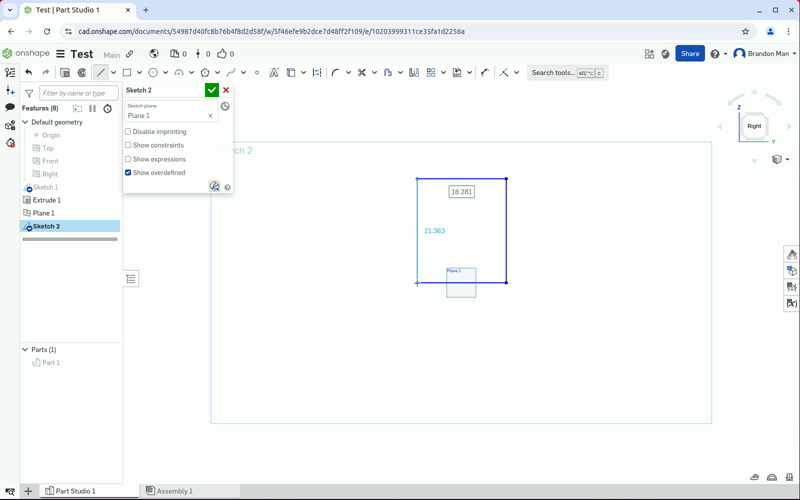
key(esc)
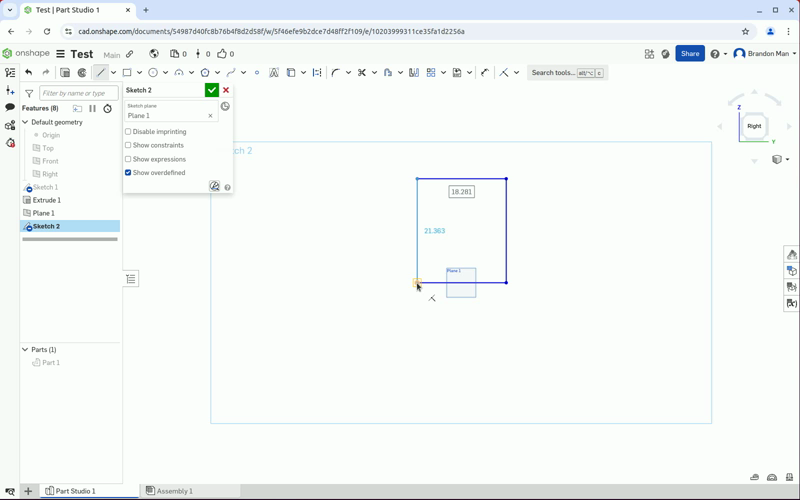
mouse_move(424, 245)
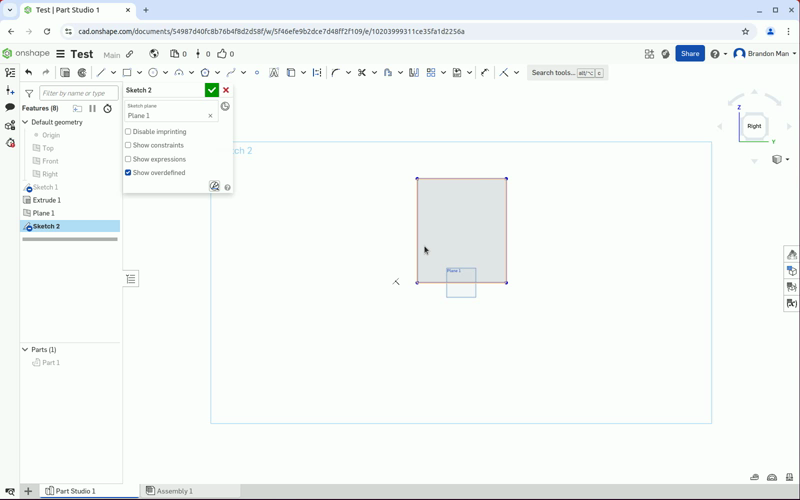
click(424, 245)
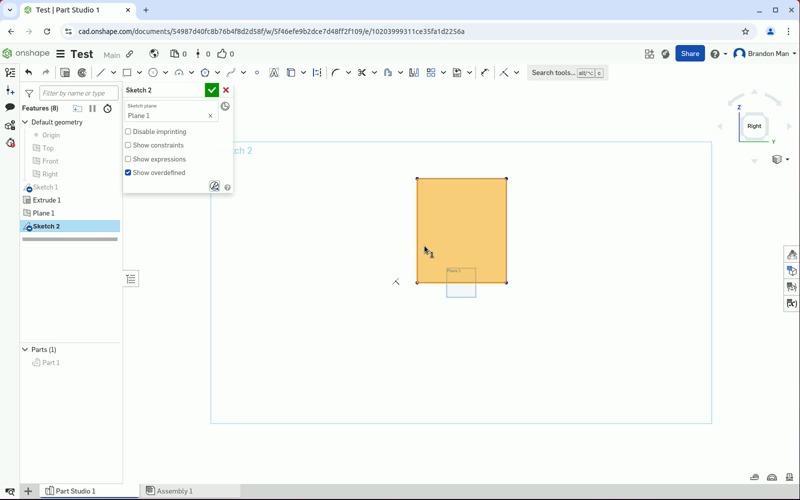
mouse_move(73, 352)
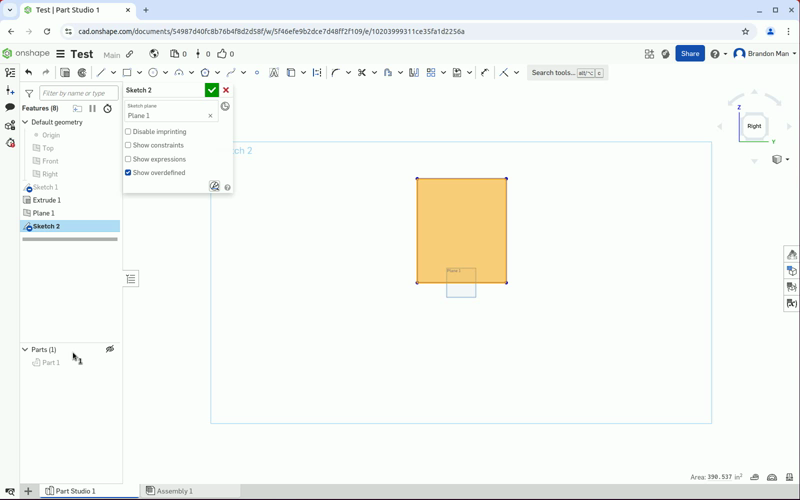
key(shift+y)
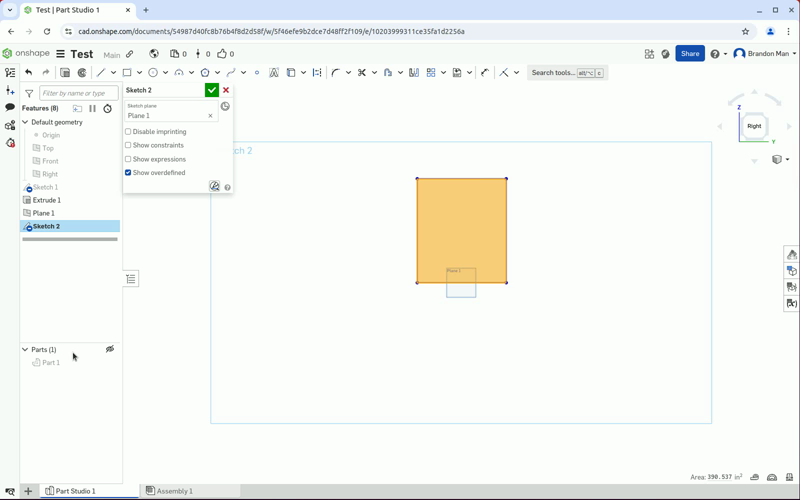
key(shift+e)
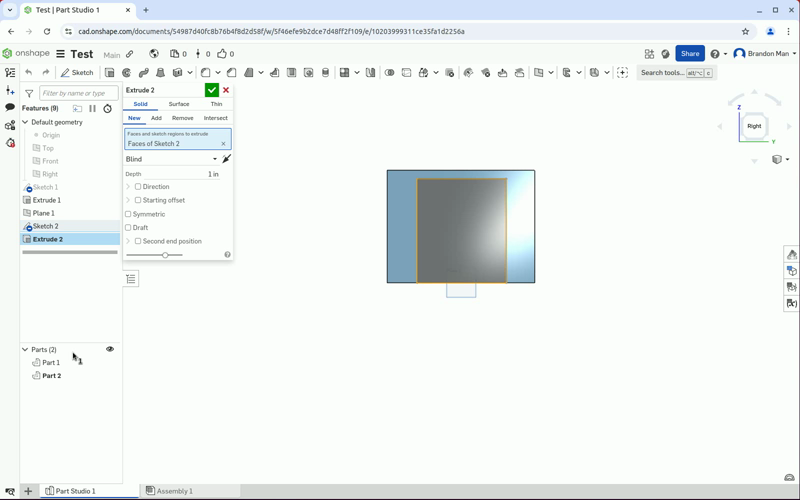
mouse_move(143, 106)
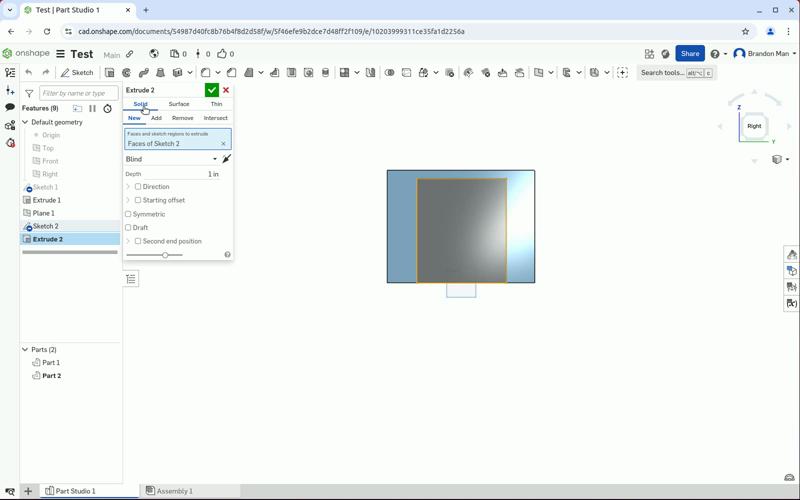
click(143, 106)
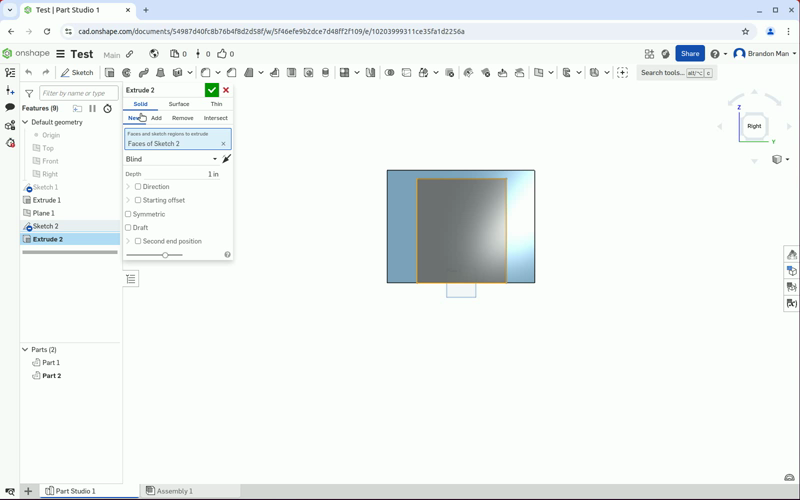
mouse_move(137, 120)
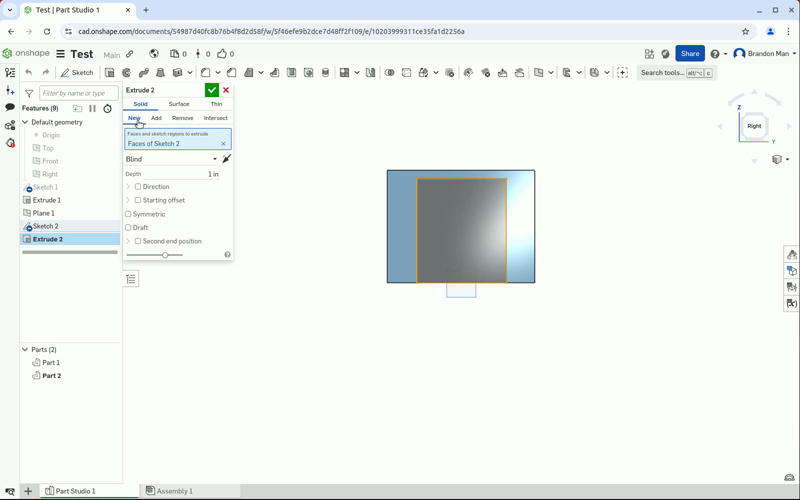
click(137, 120)
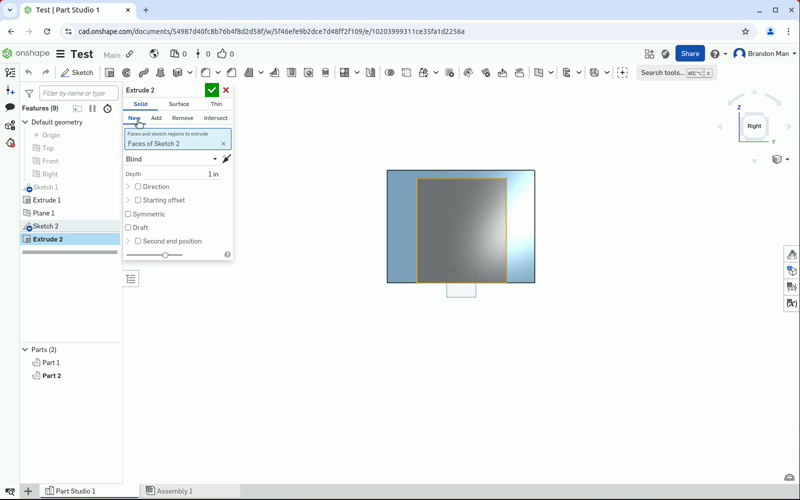
key(tab, 4)
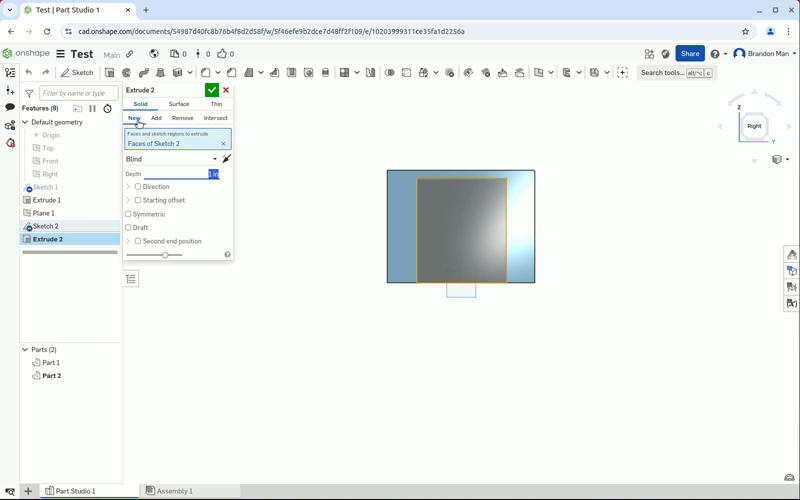
text(6.499)
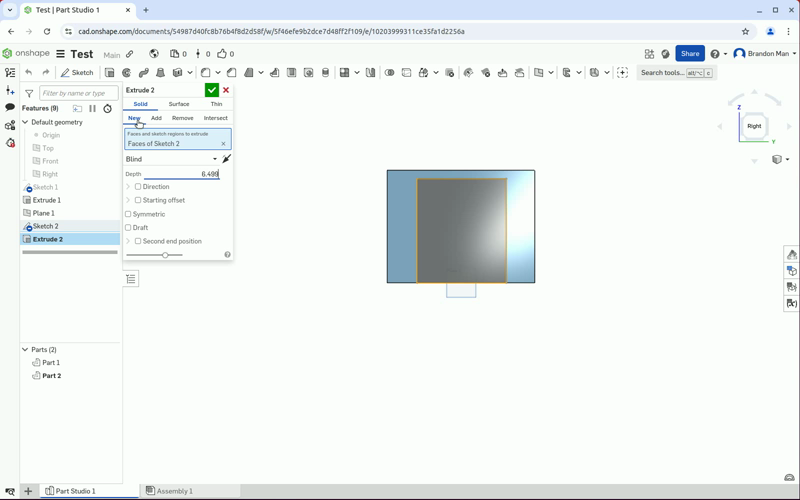
key(enter)
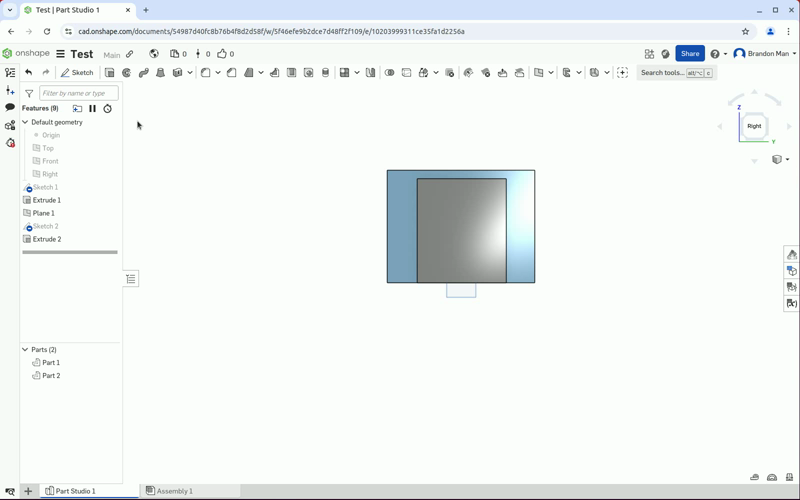
key(shift+h)
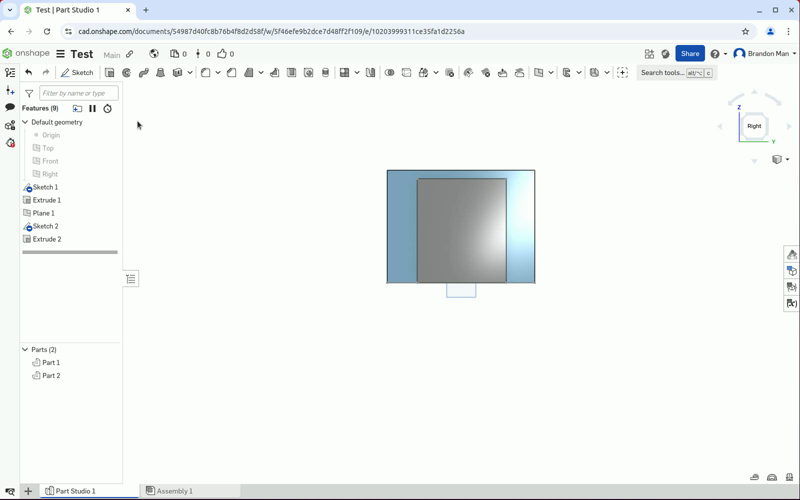
key(shift+h)
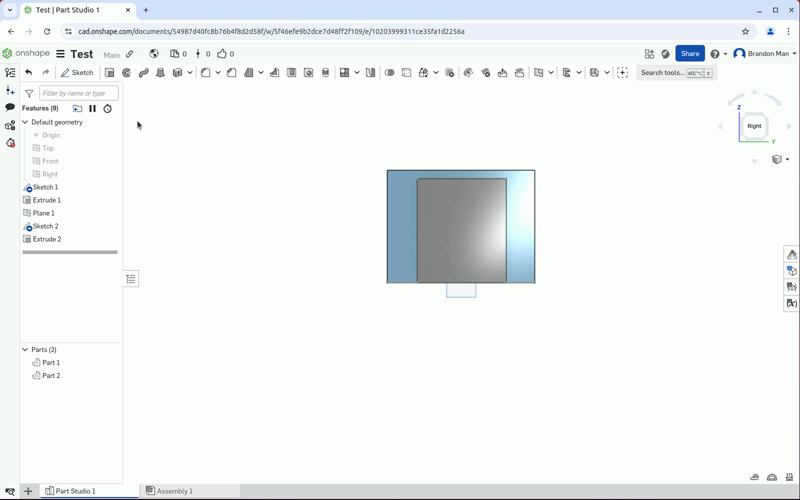
key(shift+7)
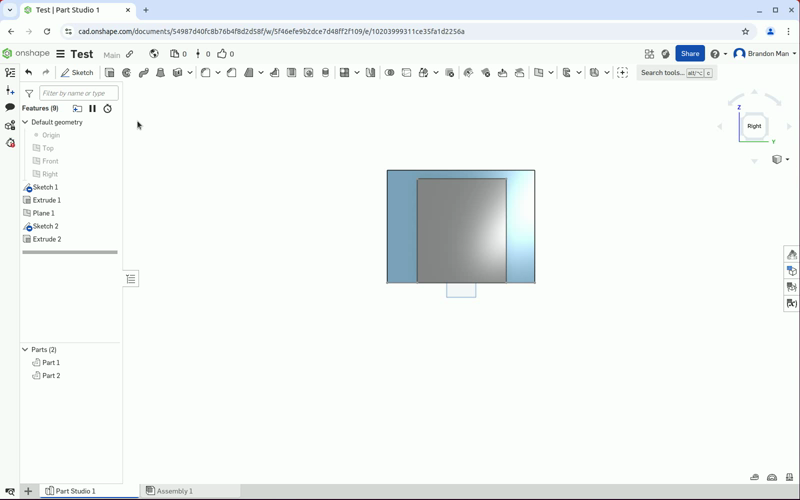
key(right, 2)
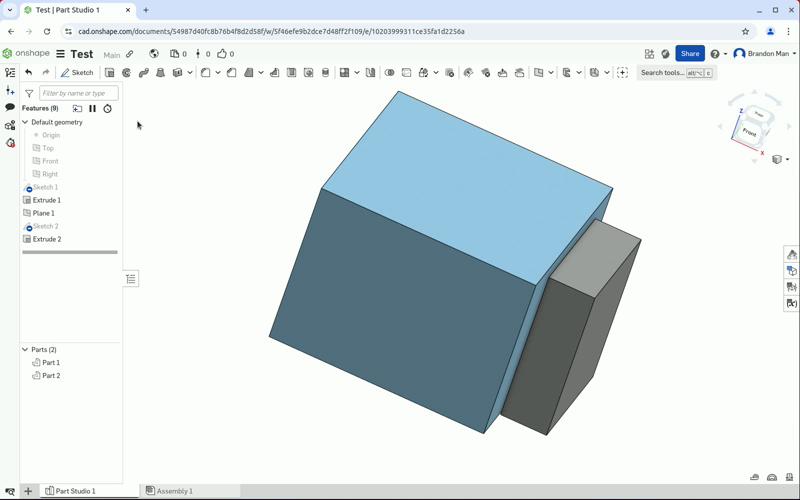
key(down, 2)
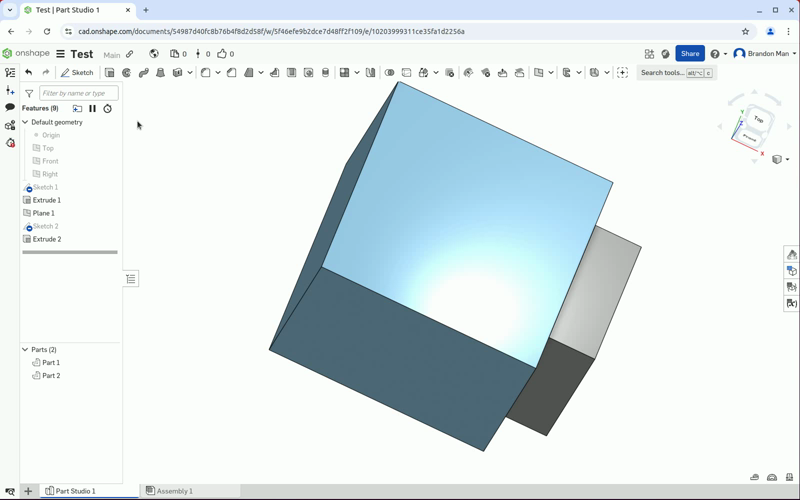
key(up, 2)
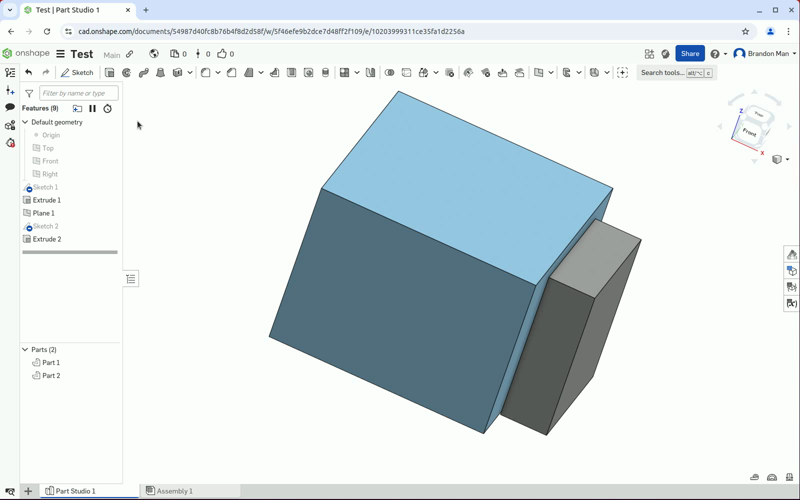
key(left, 2)
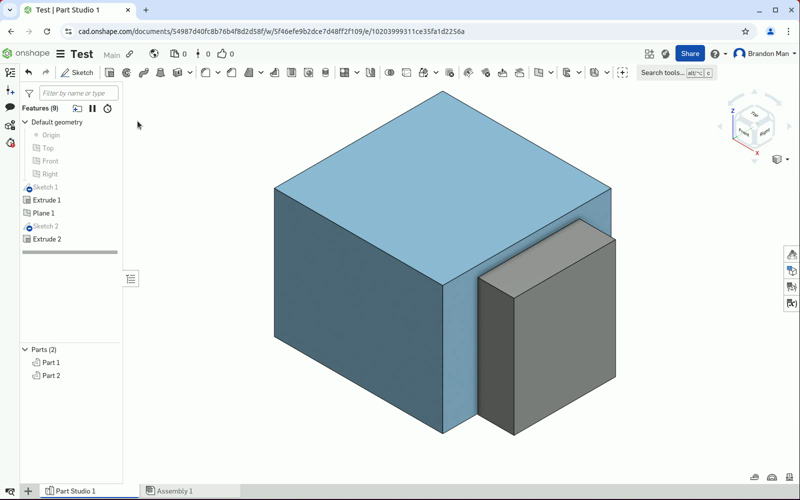
mouse_move(73, 189)
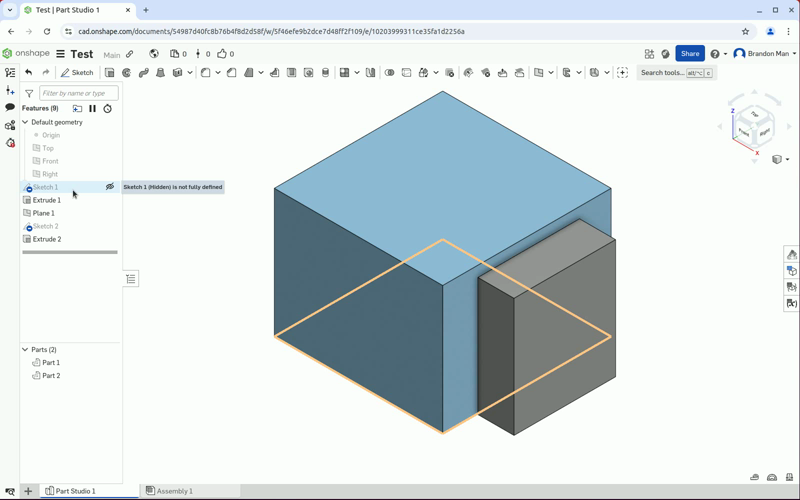
click(73, 189)